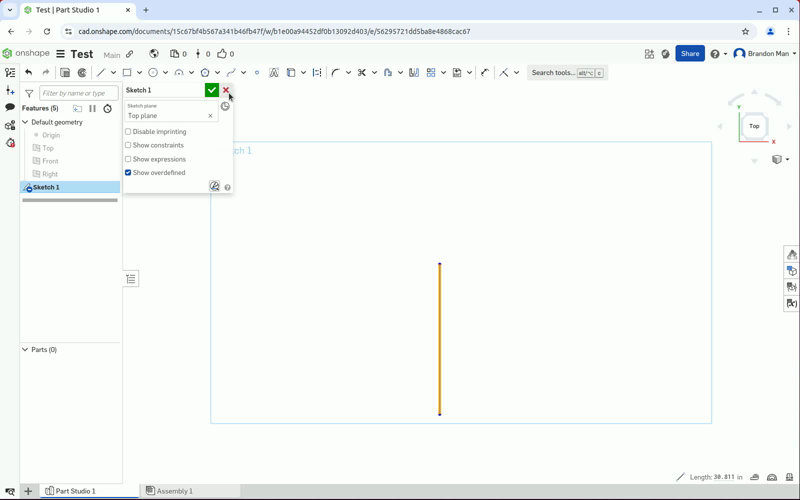
key(shift+h)
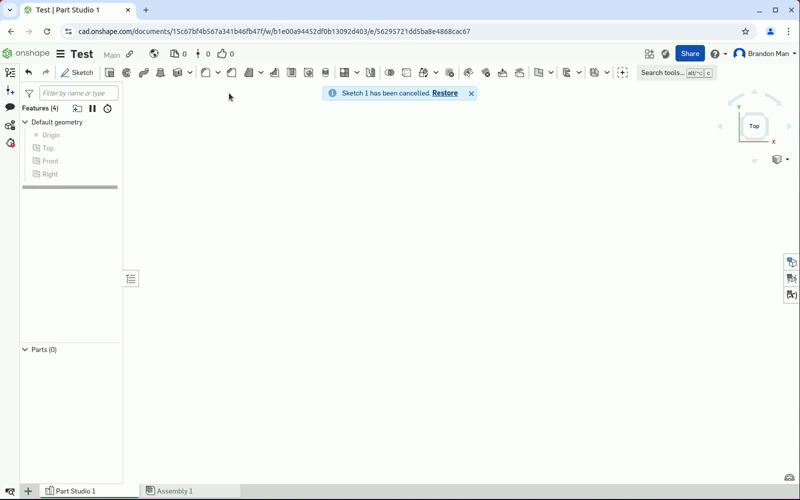
mouse_move(73, 352)
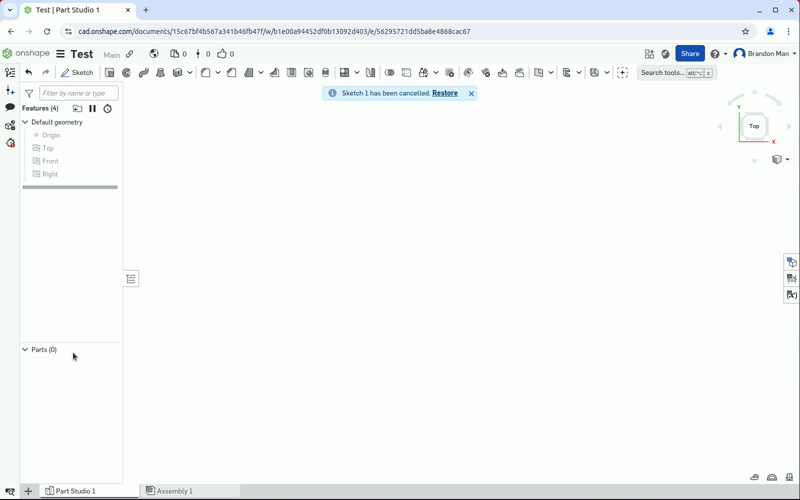
key(y)
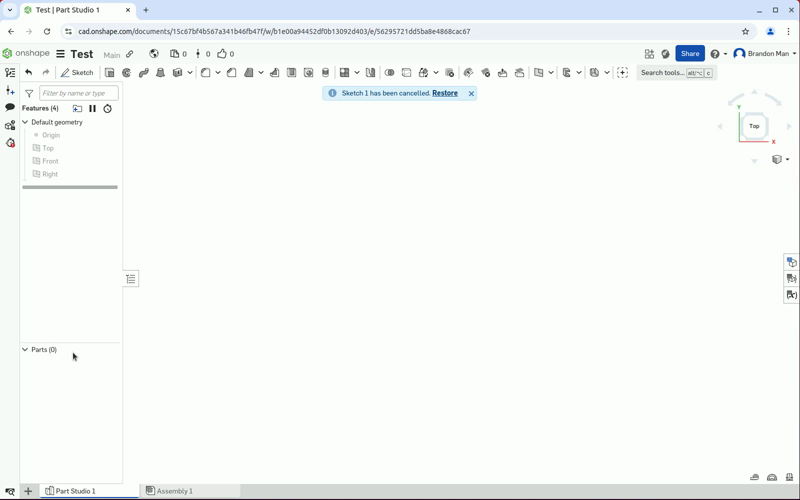
key(shift+p)
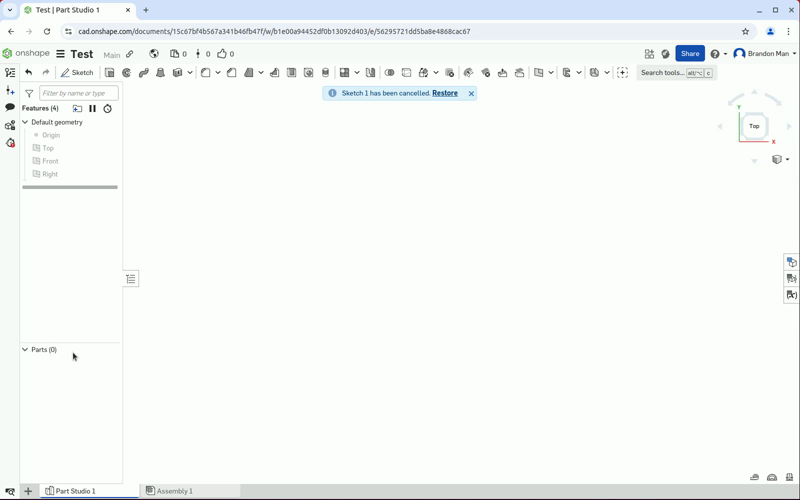
key(space)
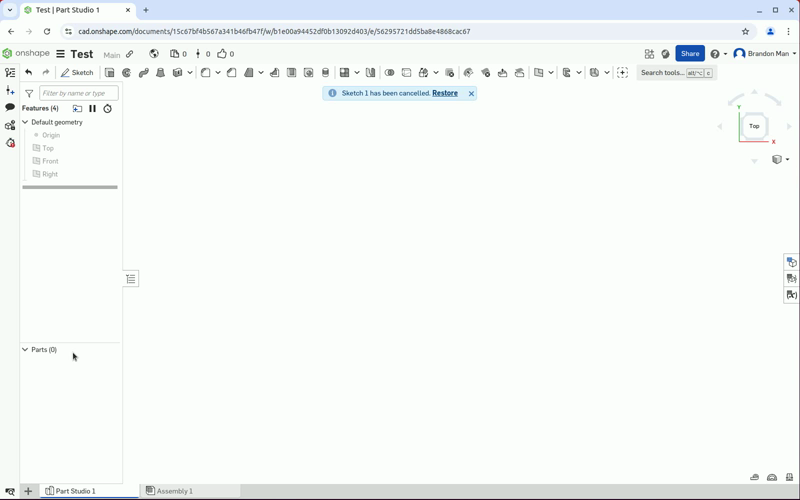
key_down(shift)
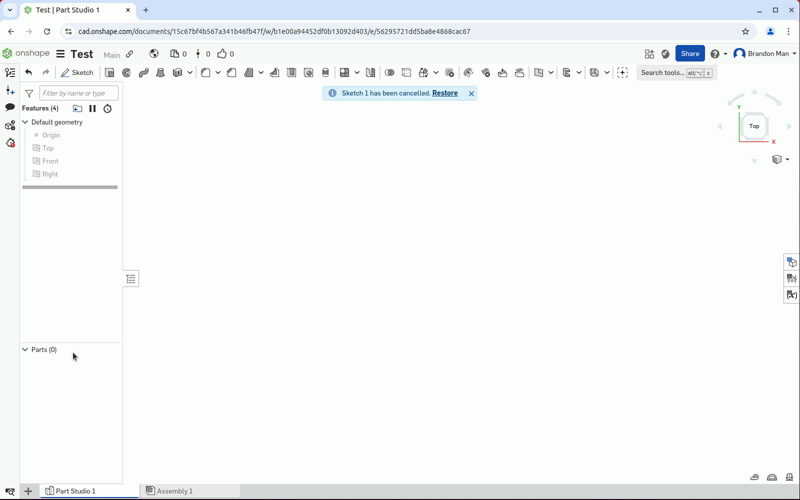
key(up)
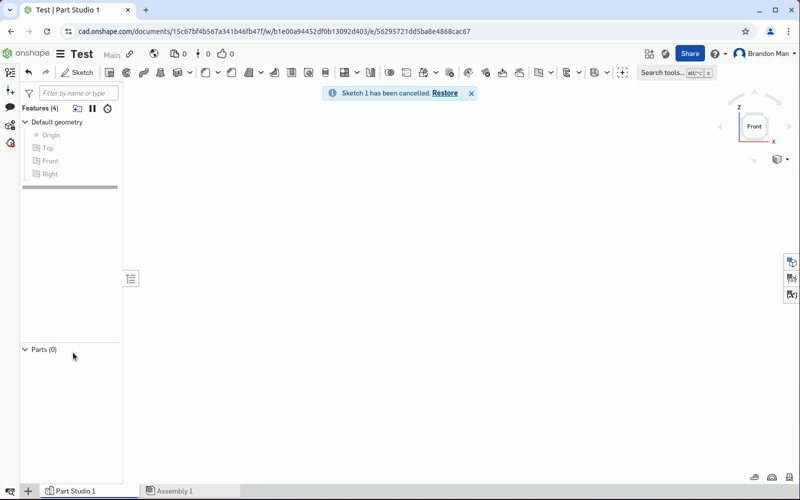
key_up(shift)
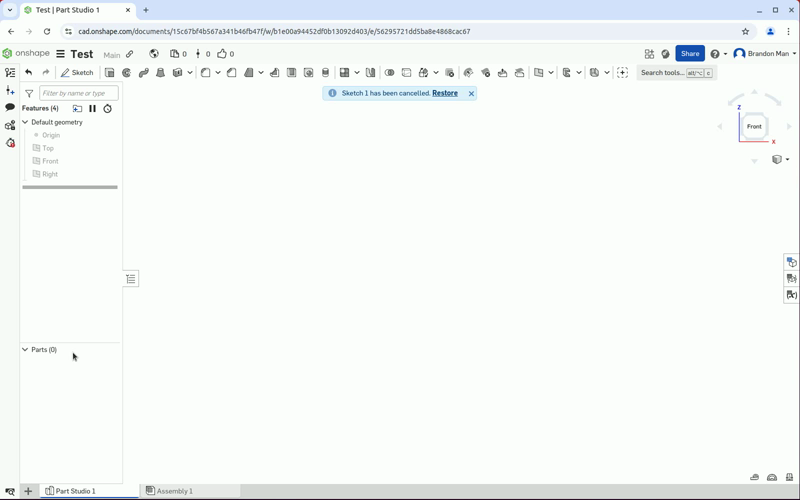
mouse_move(73, 352)
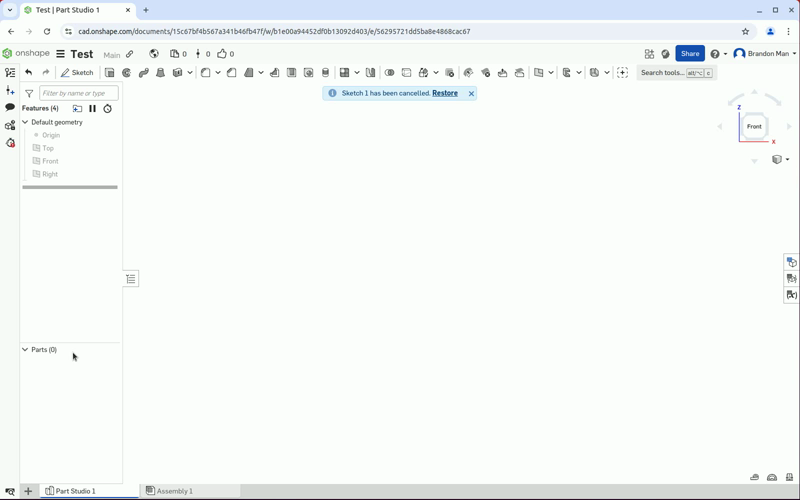
key(shift+y)
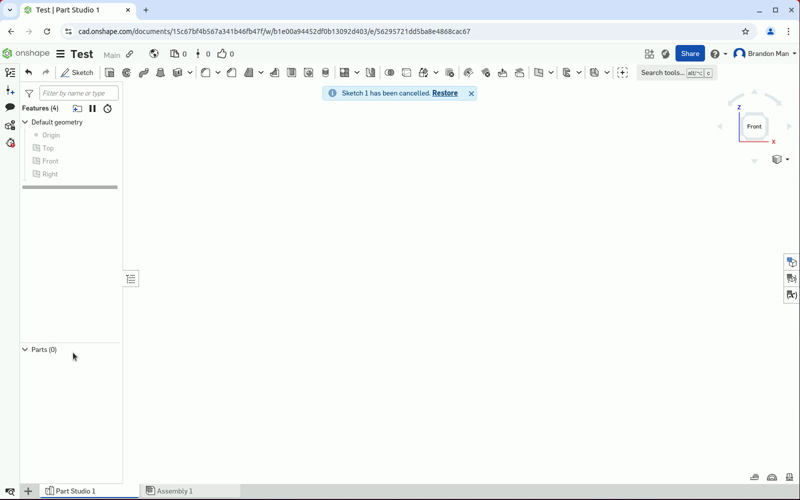
key(shift+s)
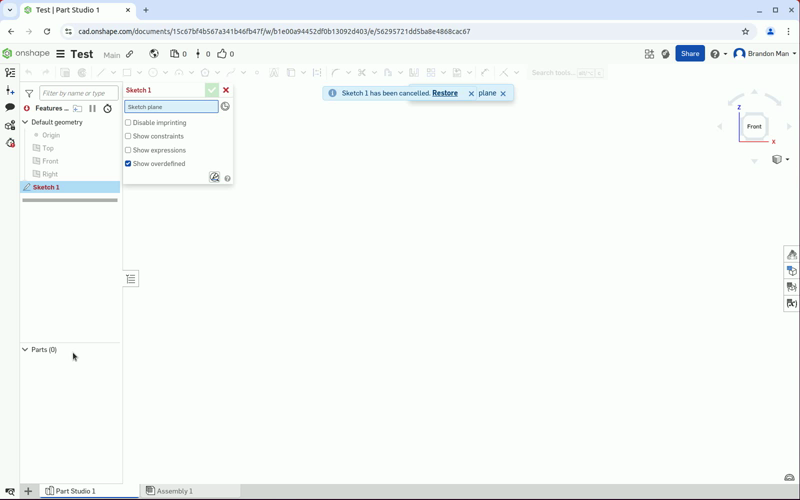
mouse_move(73, 163)
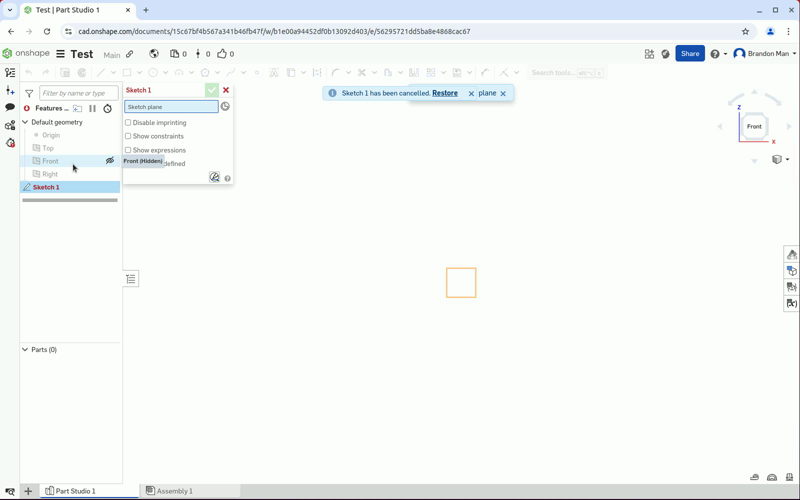
click(73, 163)
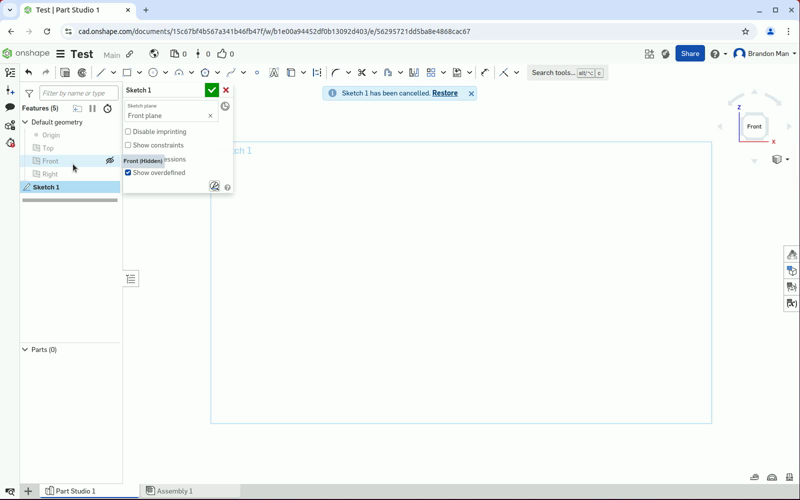
mouse_move(73, 352)
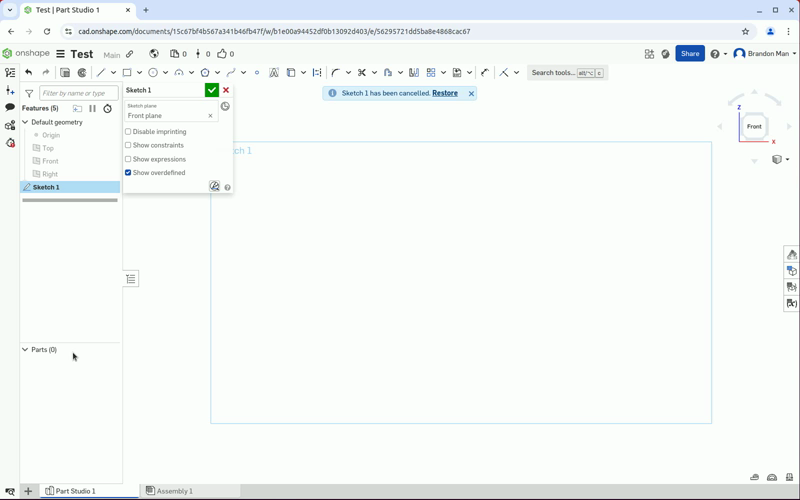
key(y)
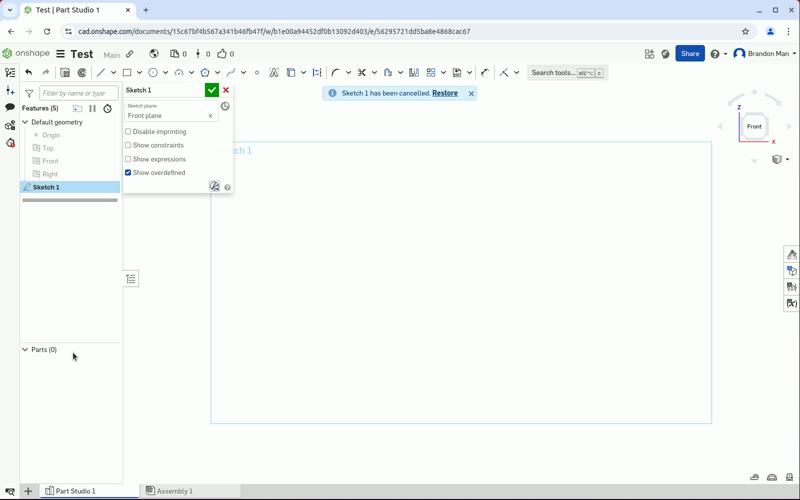
key(l)
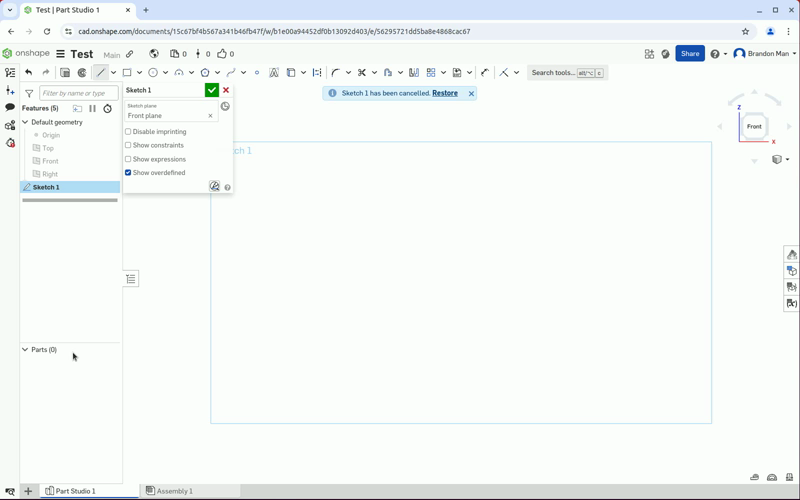
key_down(shift)
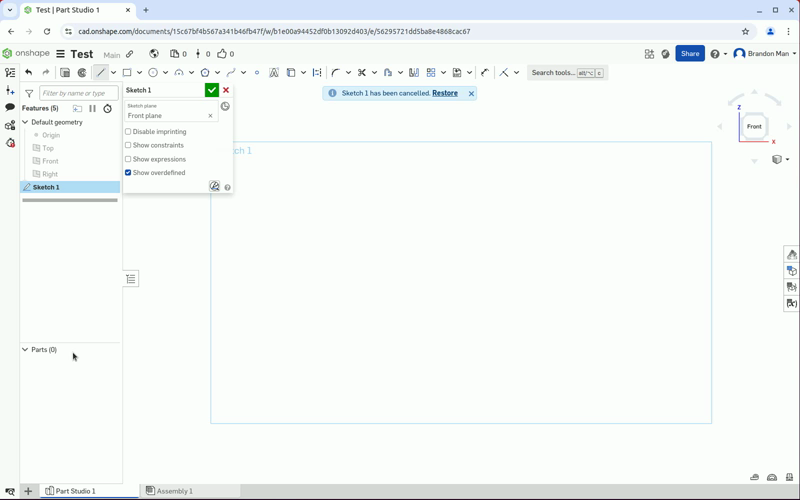
mouse_move(460, 282)
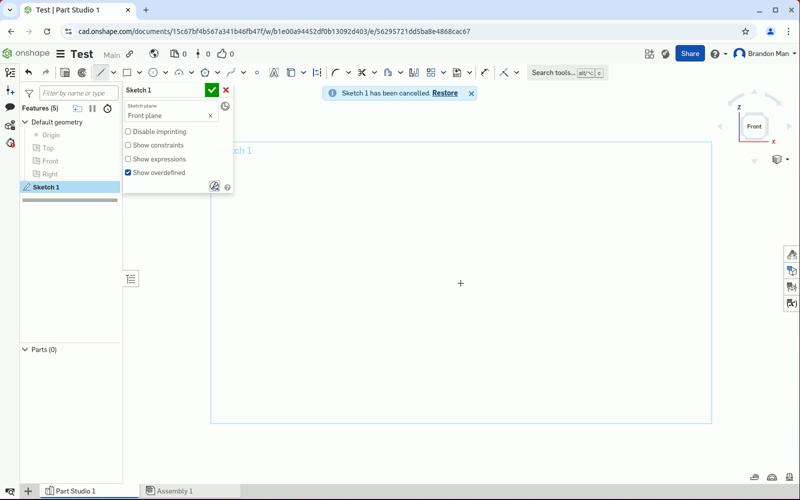
click(460, 282)
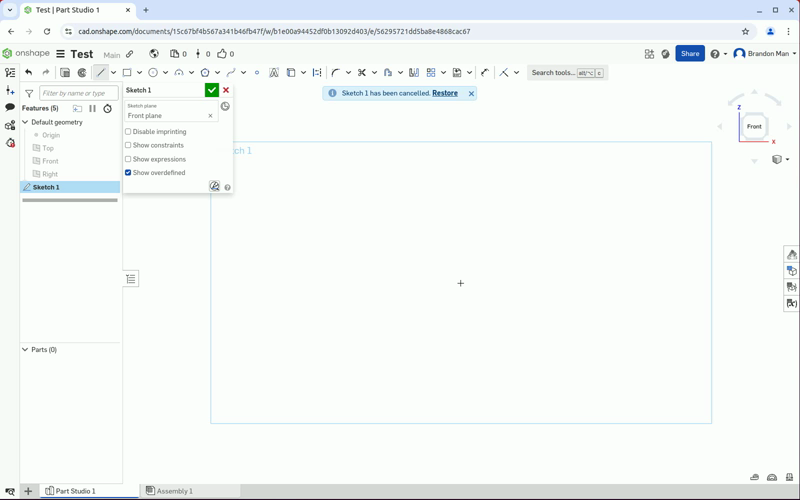
key_up(shift)
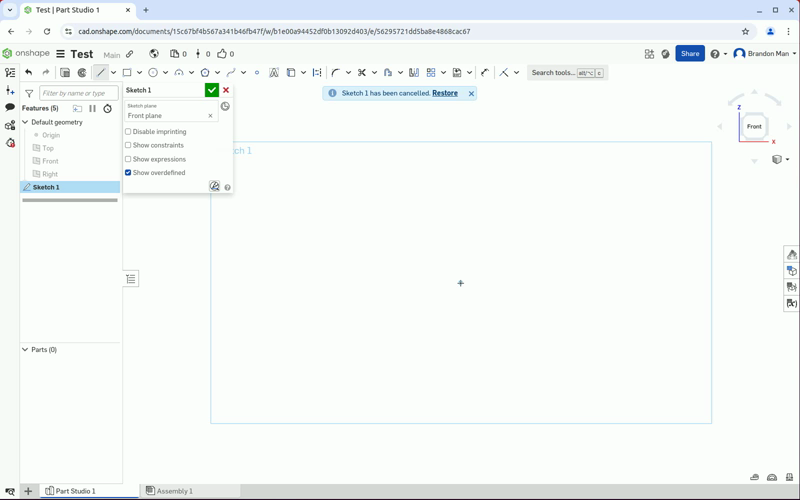
key_down(shift)
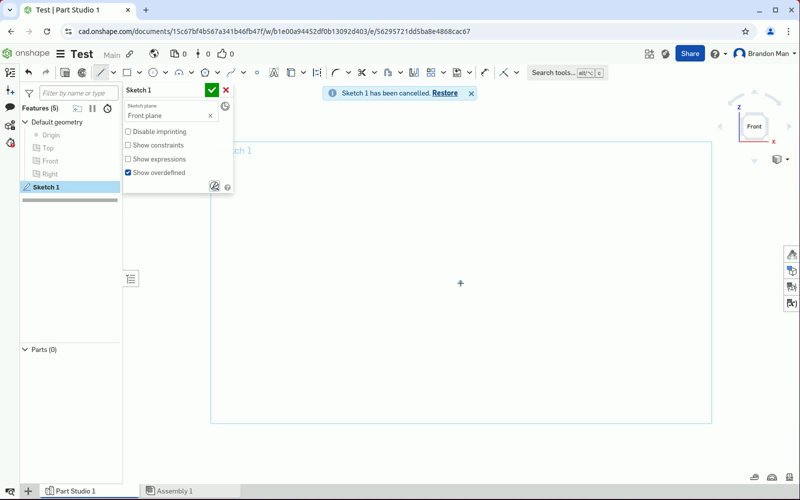
mouse_move(573, 282)
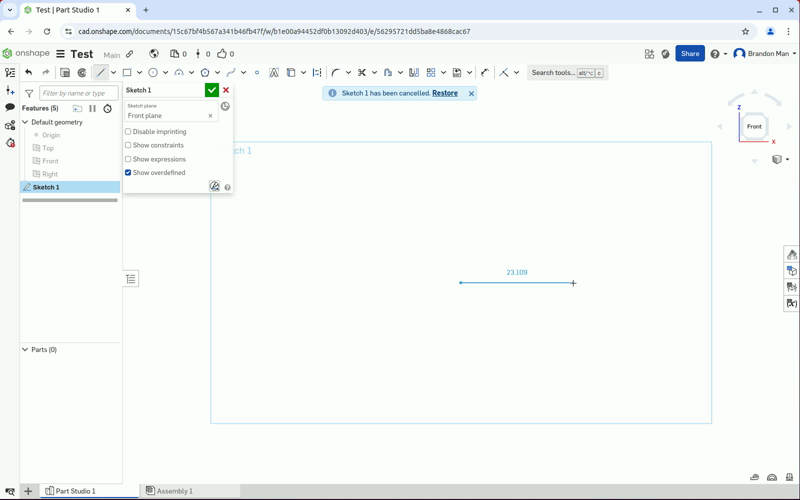
click(573, 282)
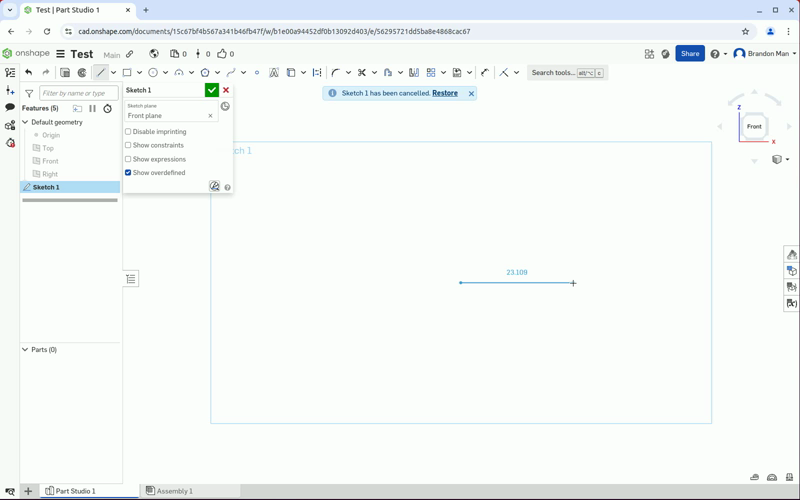
key_up(shift)
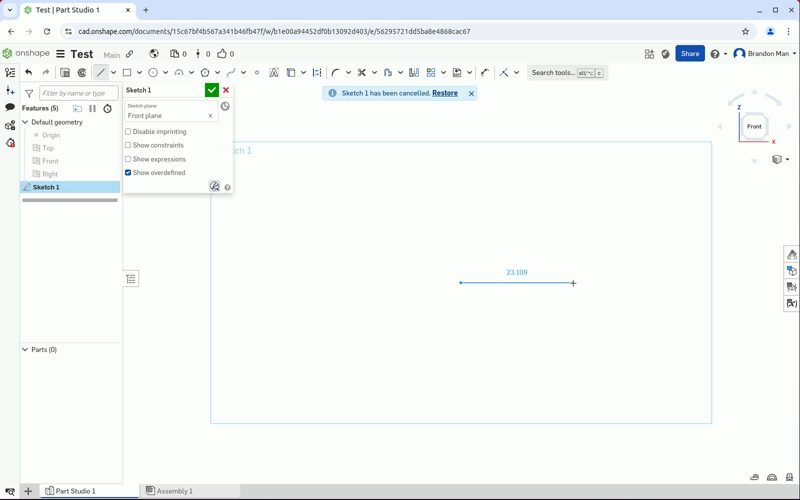
key_down(shift)
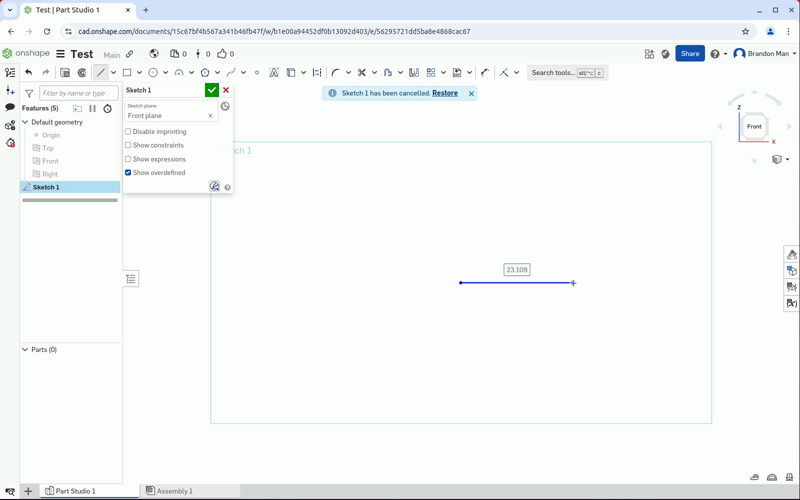
mouse_move(589, 282)
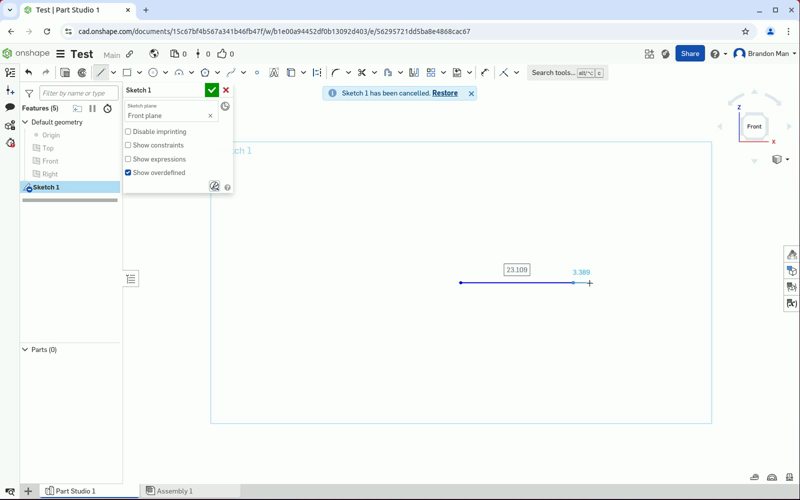
mouse_move(573, 243)
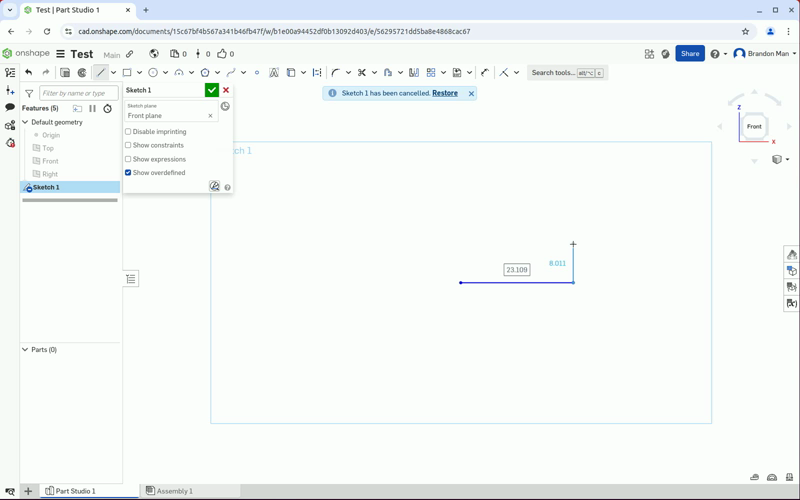
click(573, 243)
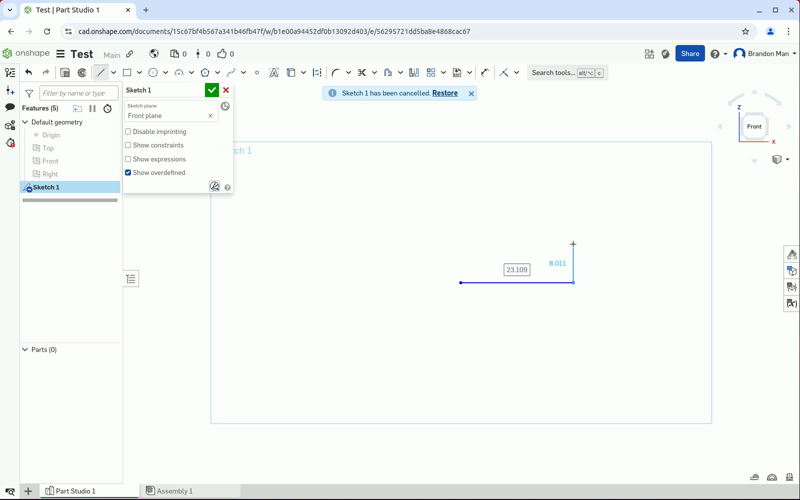
key_up(shift)
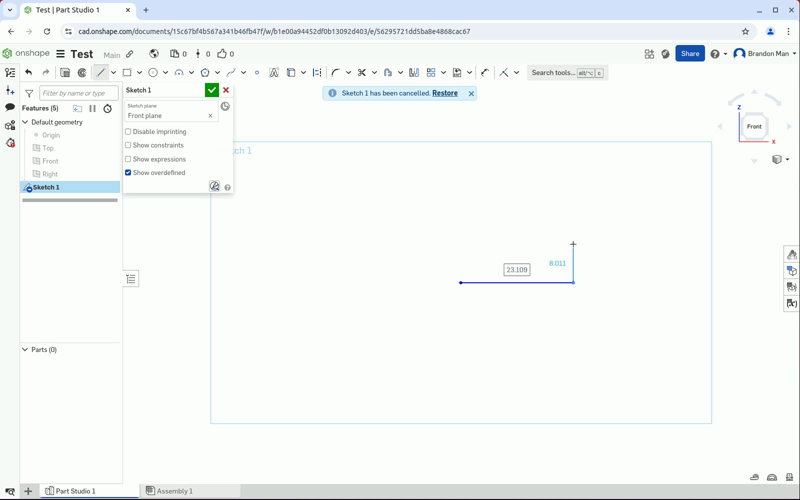
key_down(shift)
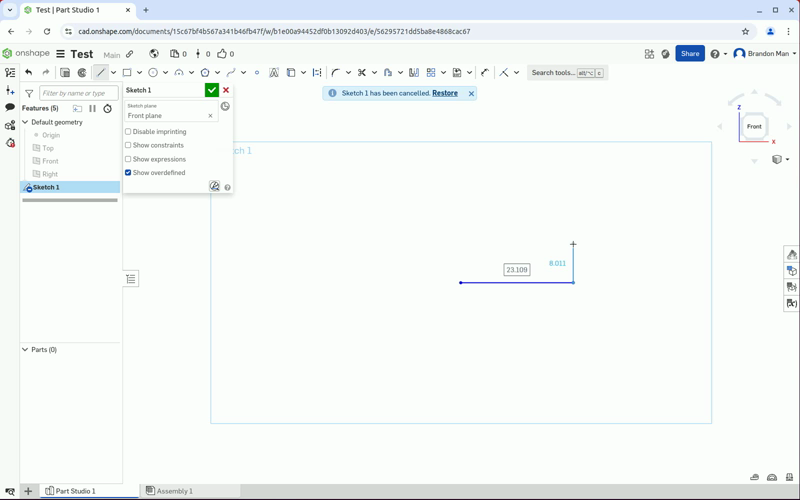
mouse_move(589, 243)
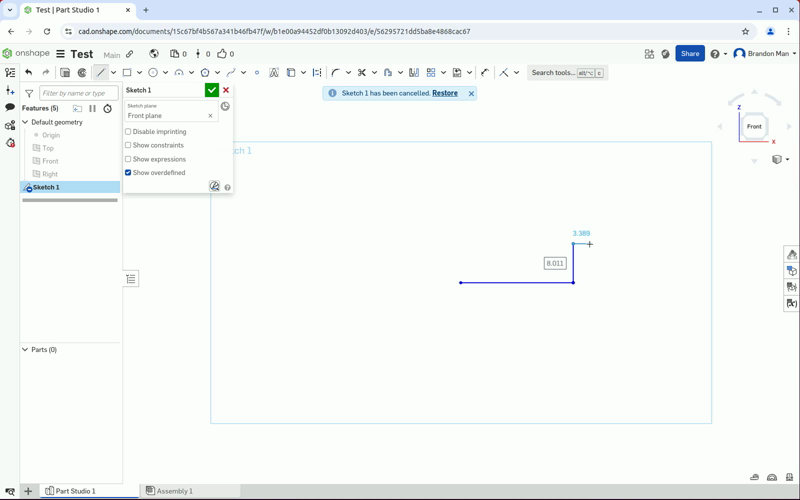
mouse_move(538, 243)
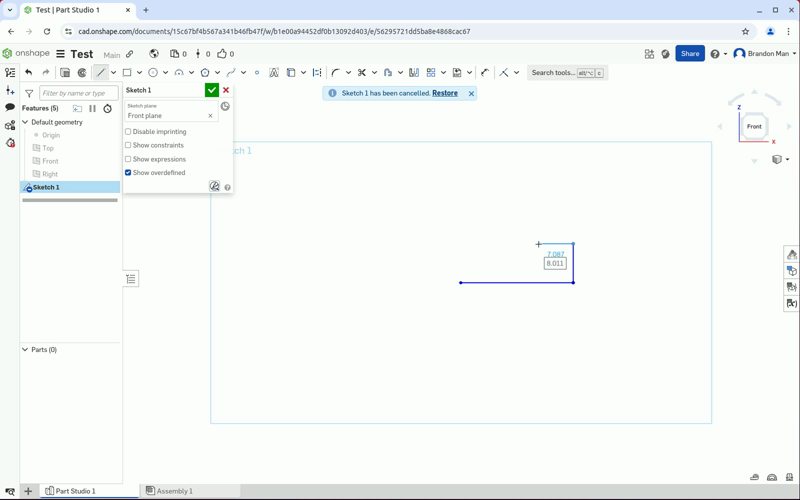
click(538, 243)
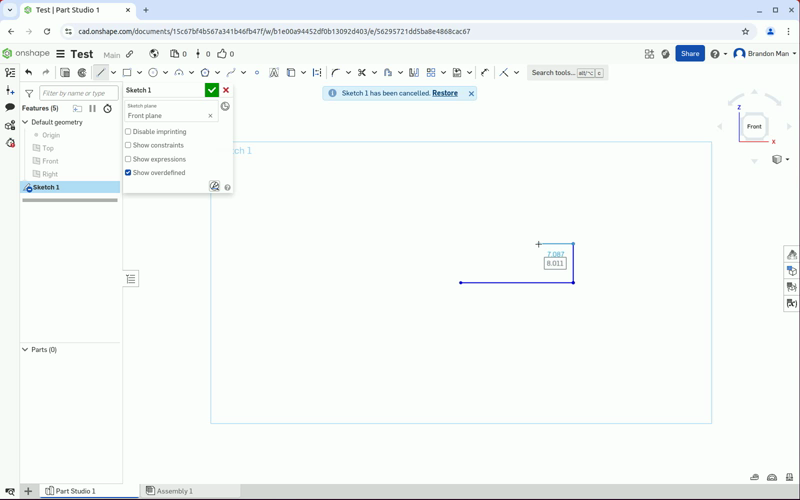
key_up(shift)
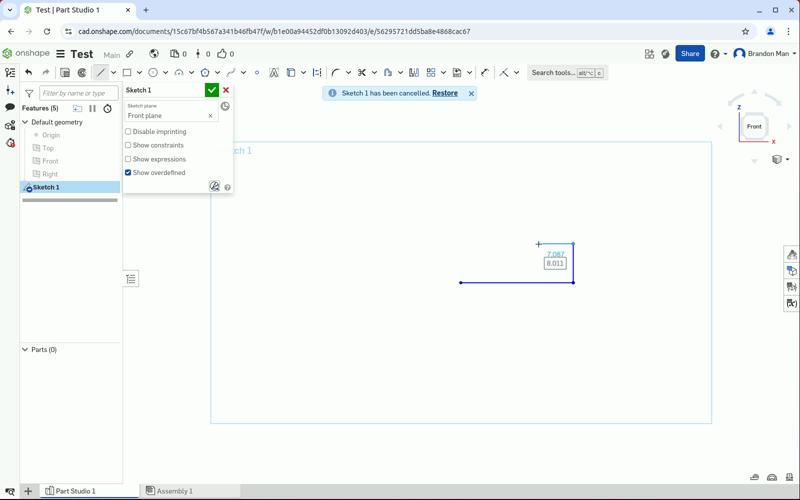
key_down(shift)
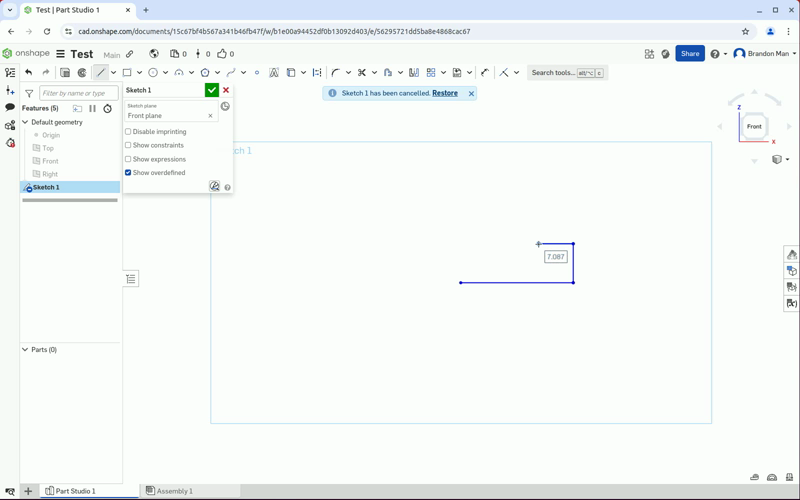
mouse_move(568, 243)
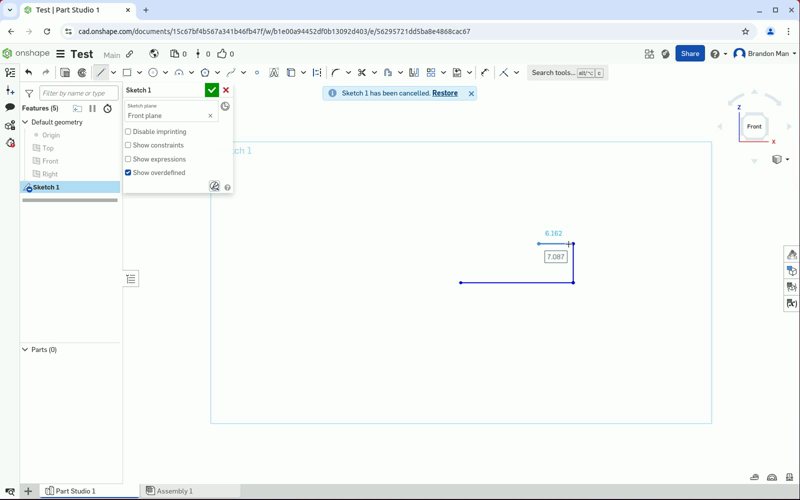
mouse_move(499, 243)
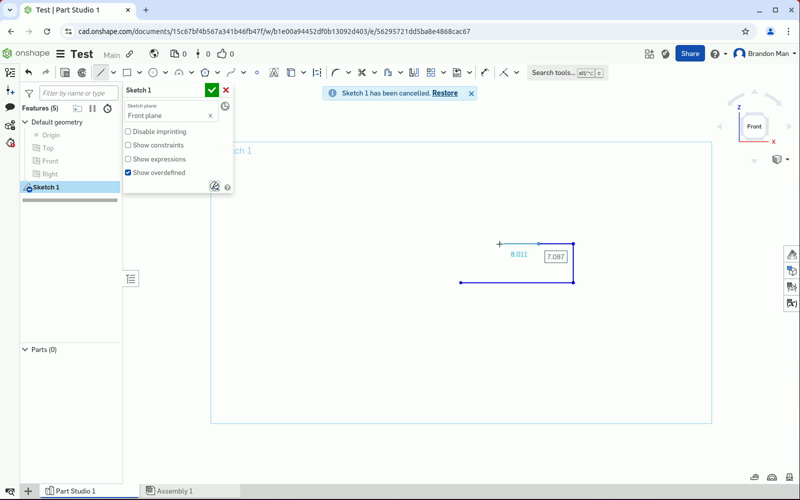
click(499, 243)
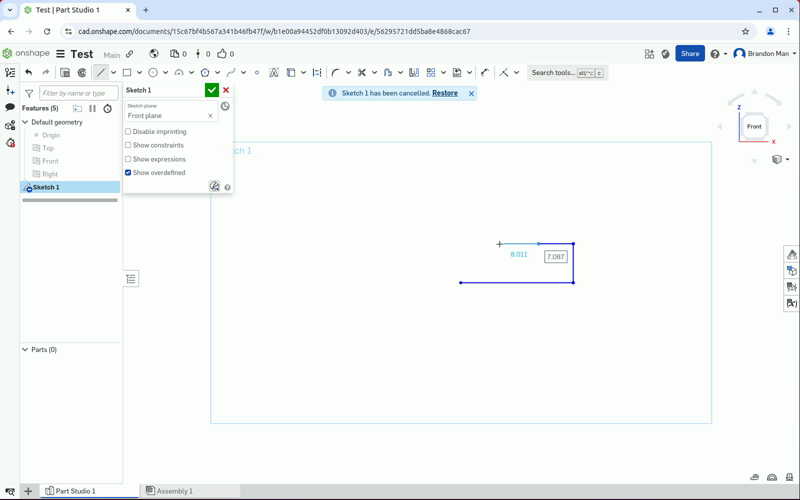
key_up(shift)
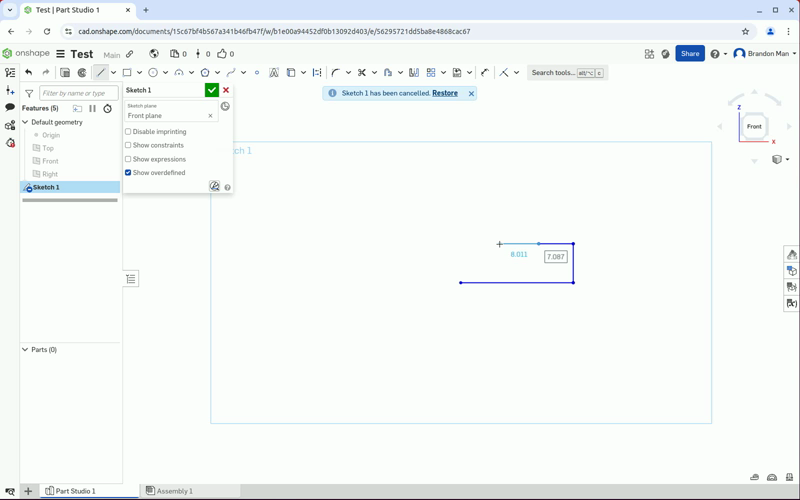
key_down(shift)
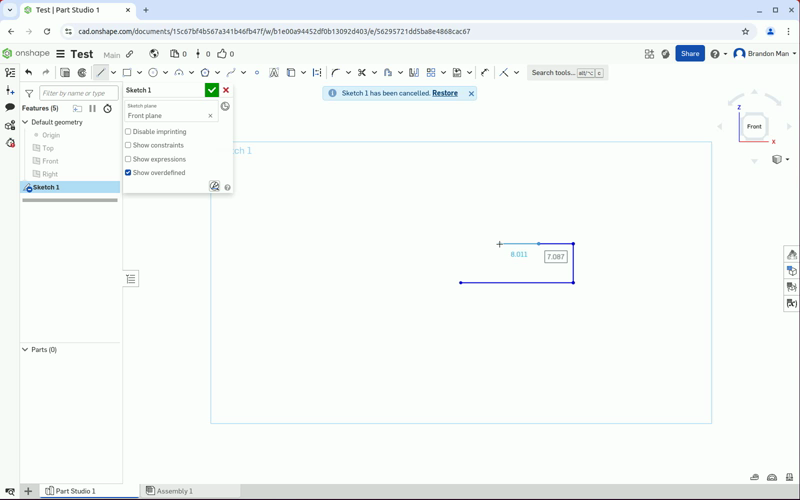
mouse_move(529, 243)
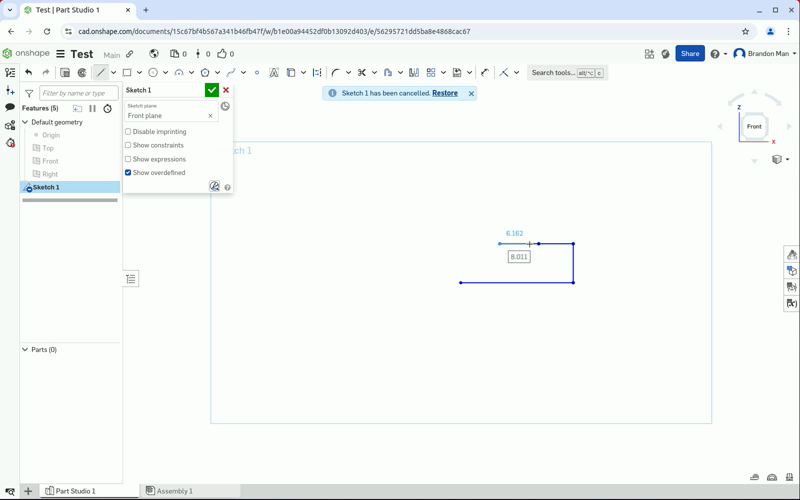
mouse_move(460, 243)
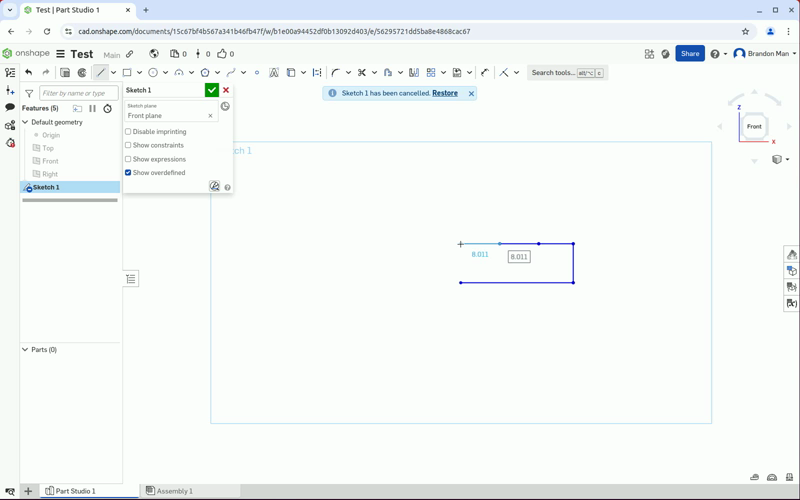
click(460, 243)
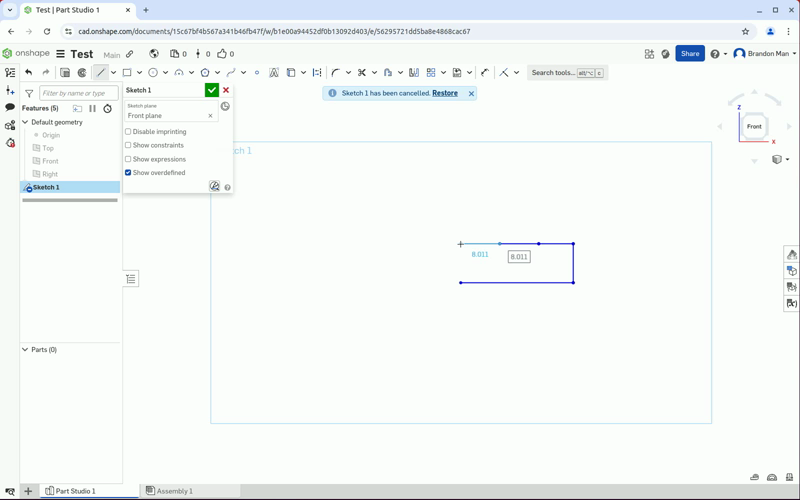
key_up(shift)
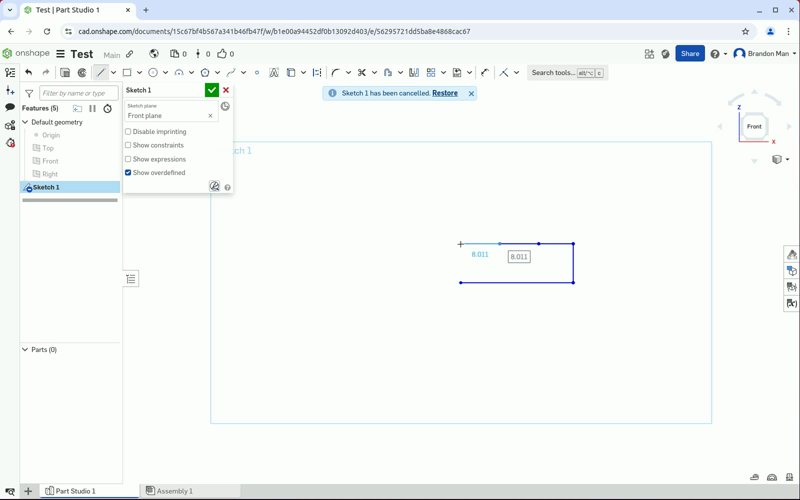
mouse_move(490, 243)
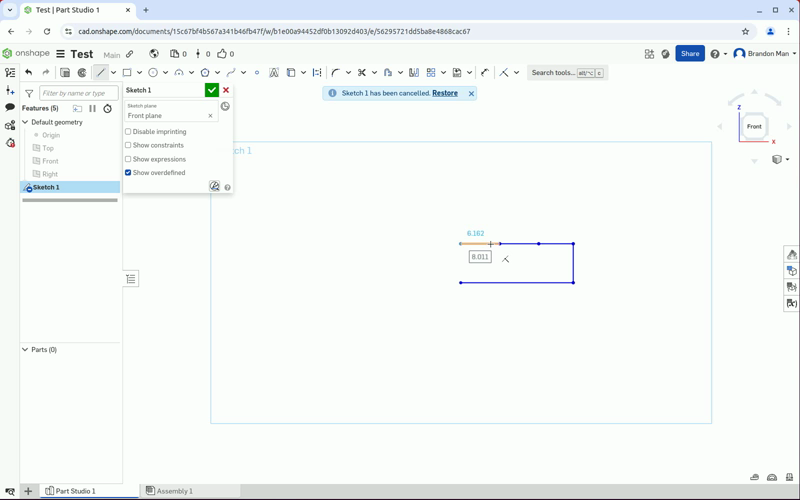
key_down(shift)
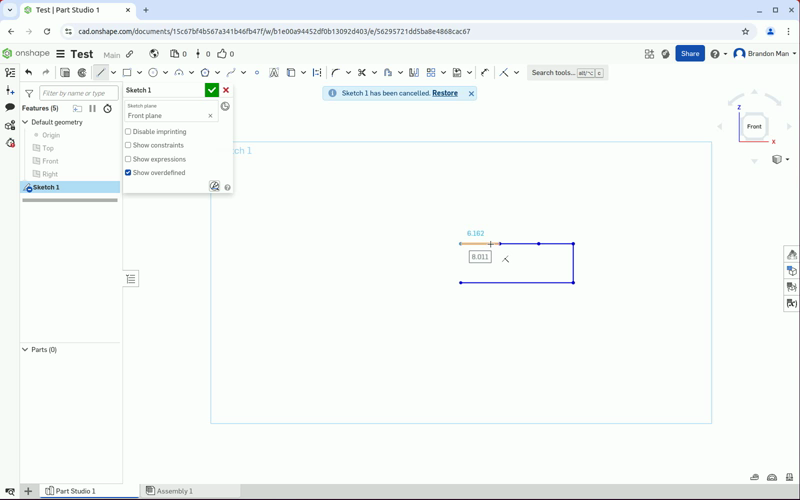
mouse_move(460, 282)
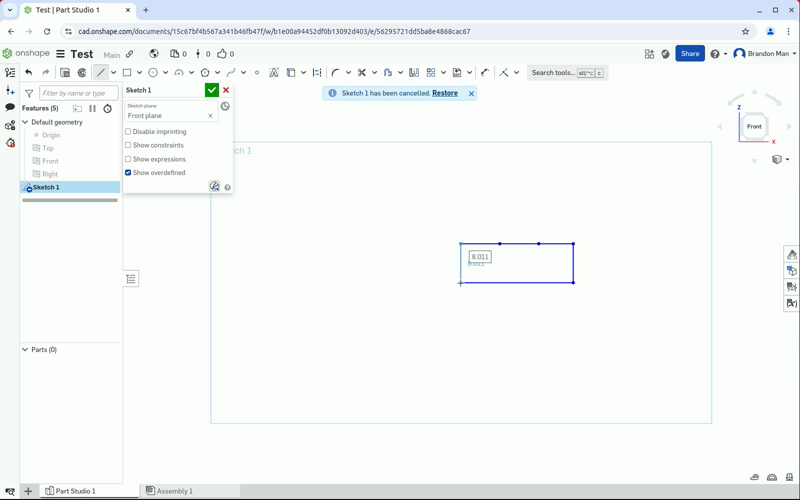
key_up(shift)
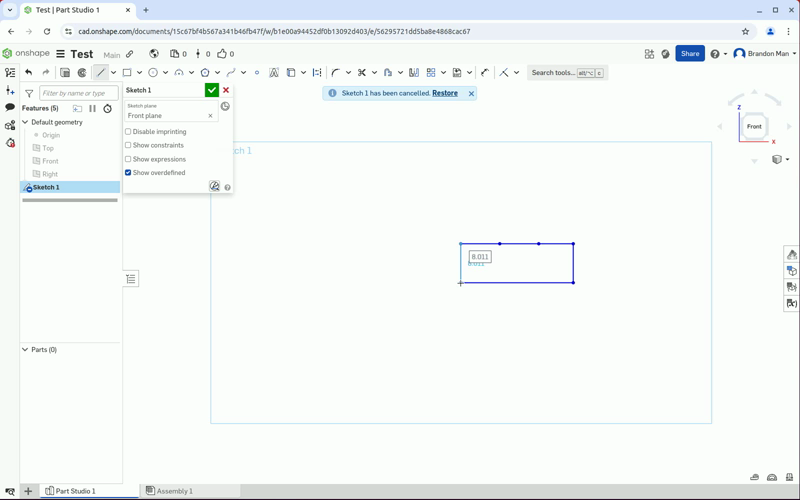
click(460, 282)
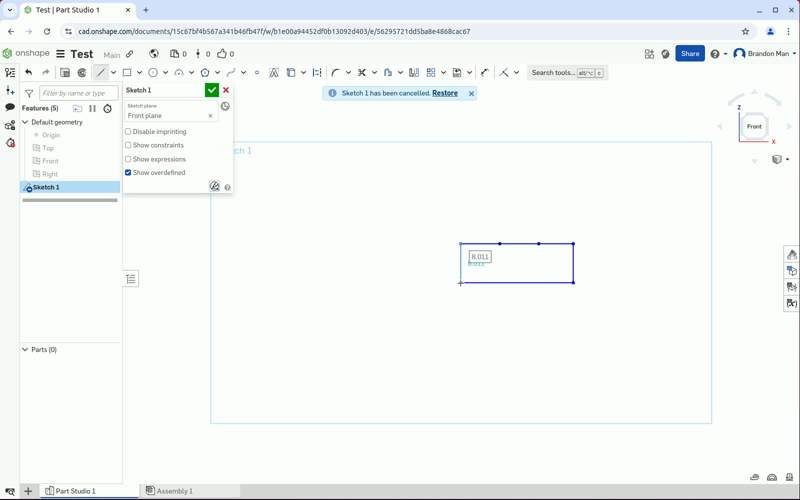
key(esc)
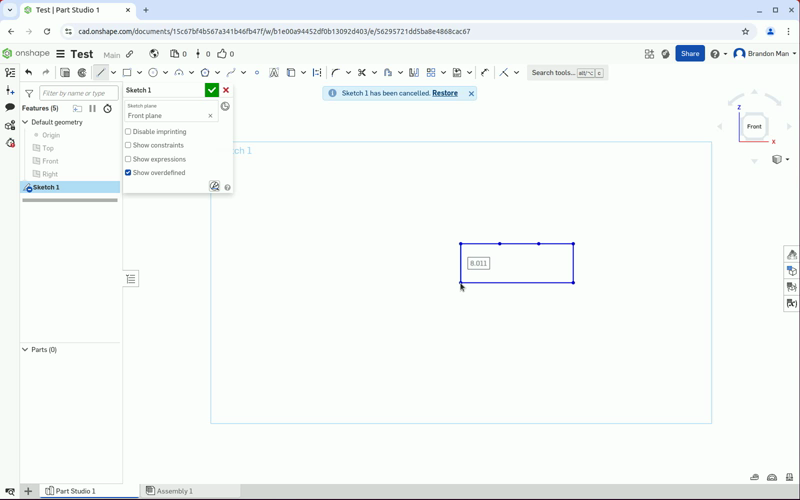
mouse_move(535, 279)
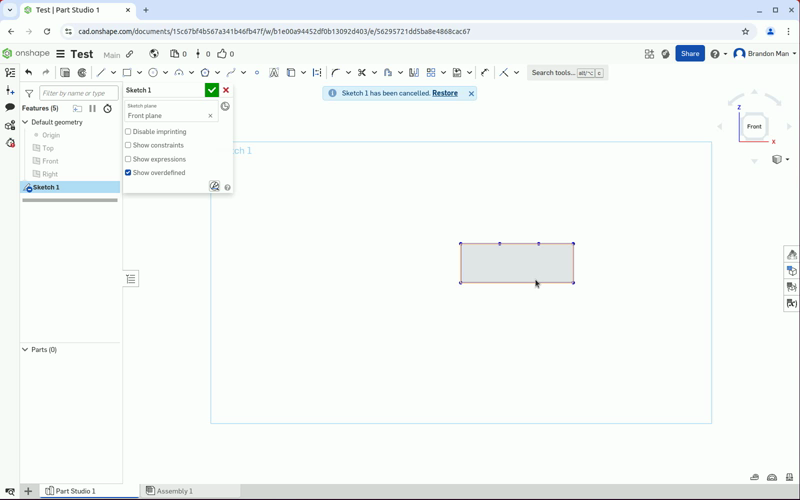
click(535, 279)
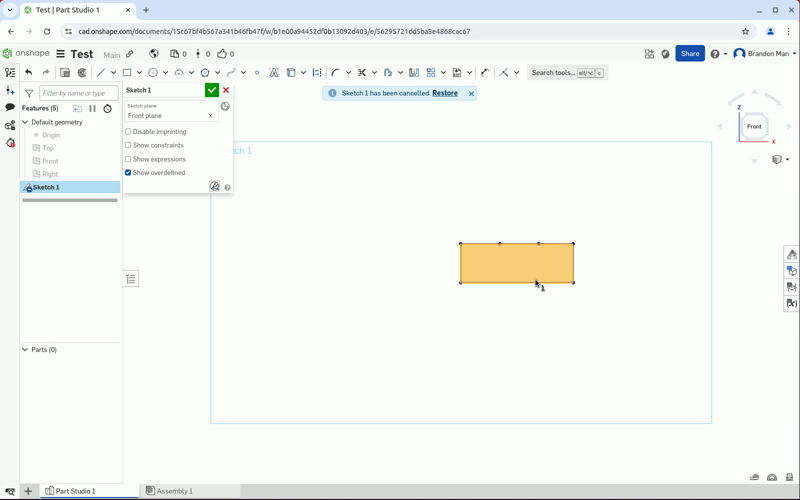
mouse_move(73, 352)
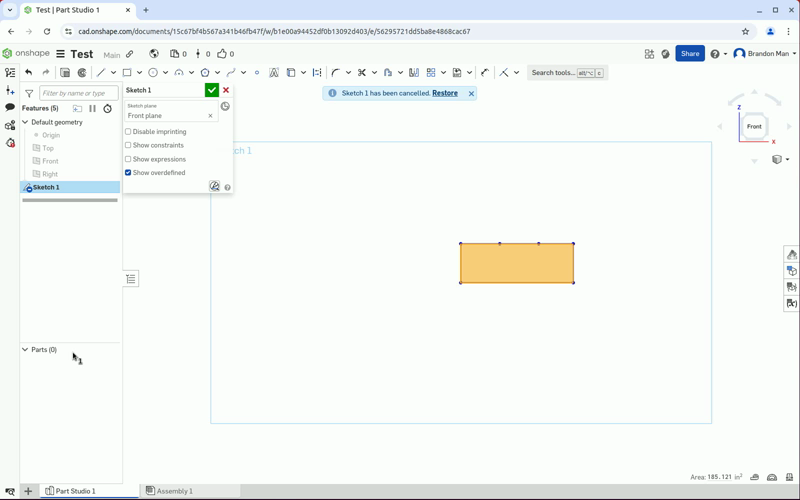
key(shift+y)
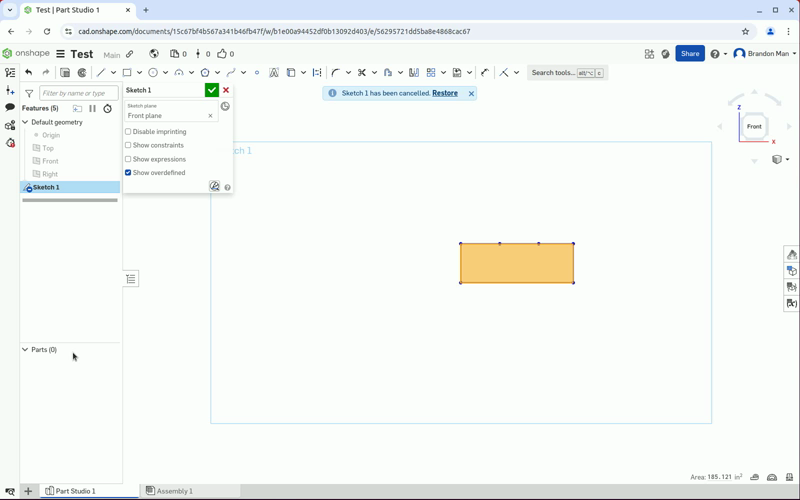
key(shift+e)
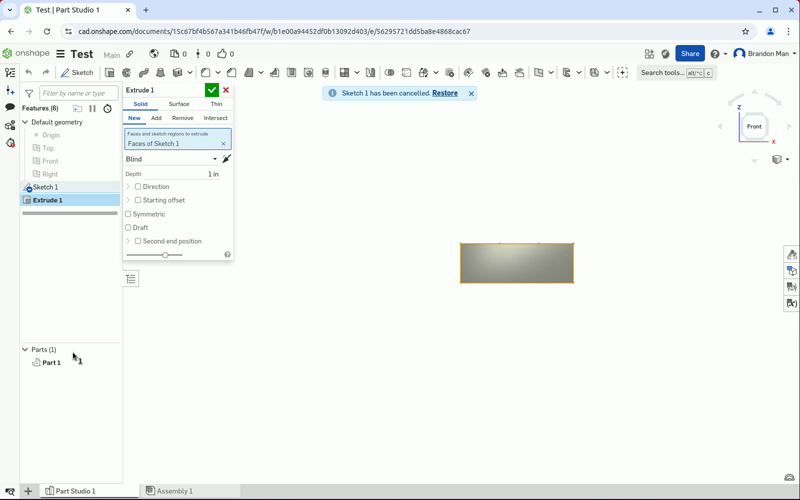
mouse_move(143, 106)
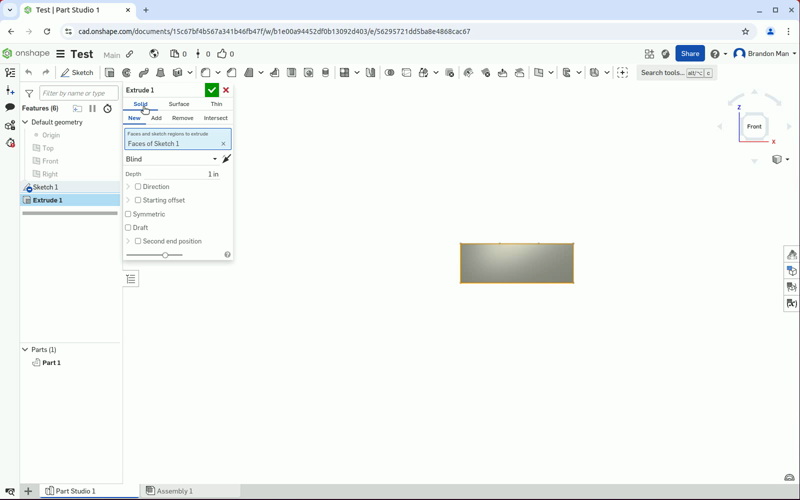
click(143, 106)
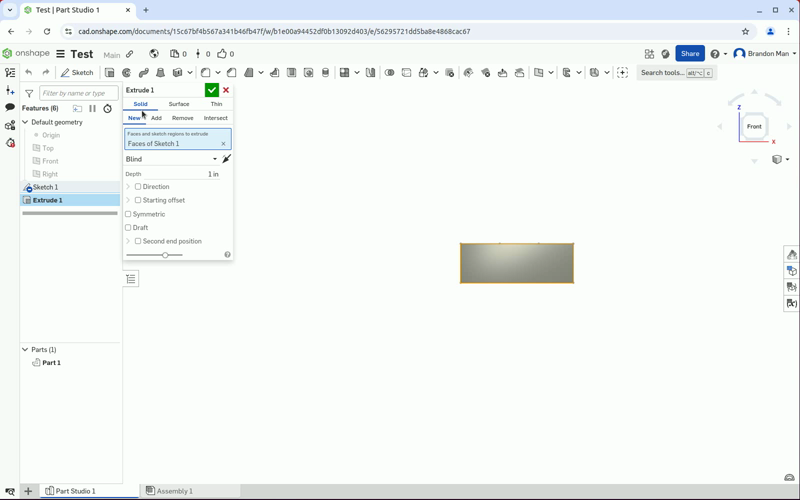
mouse_move(137, 120)
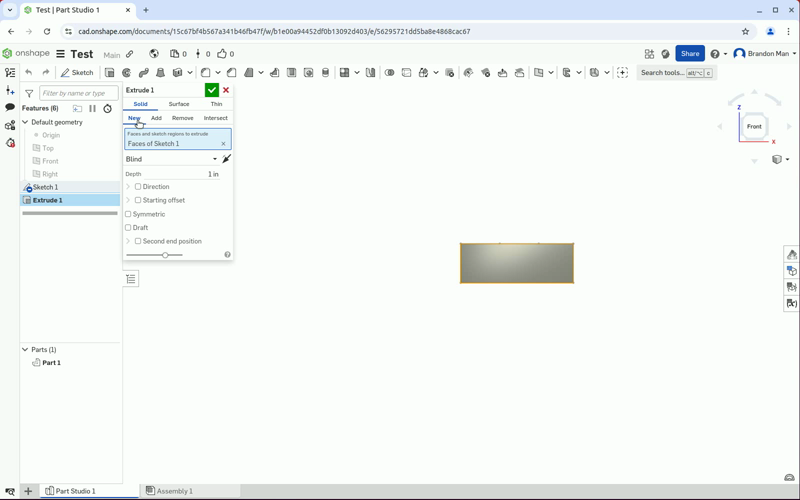
click(137, 120)
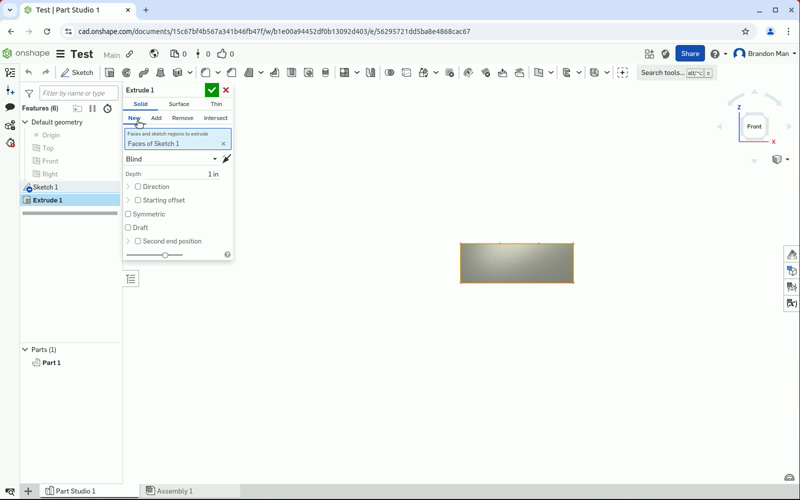
key(tab, 4)
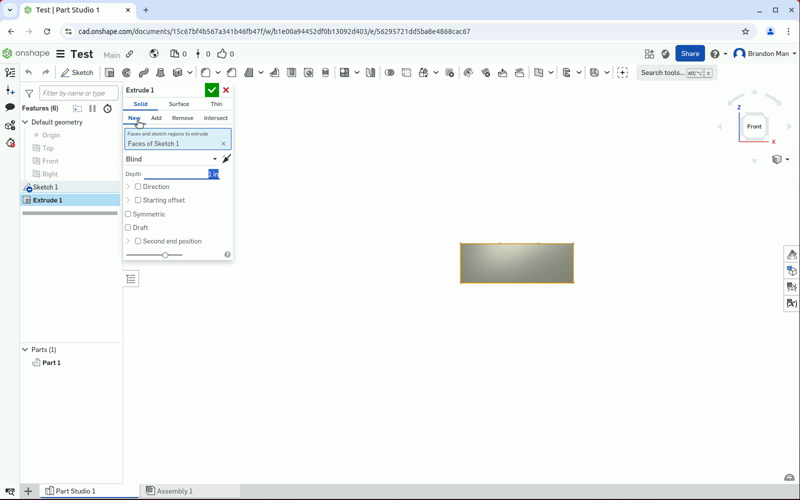
text(7.943)
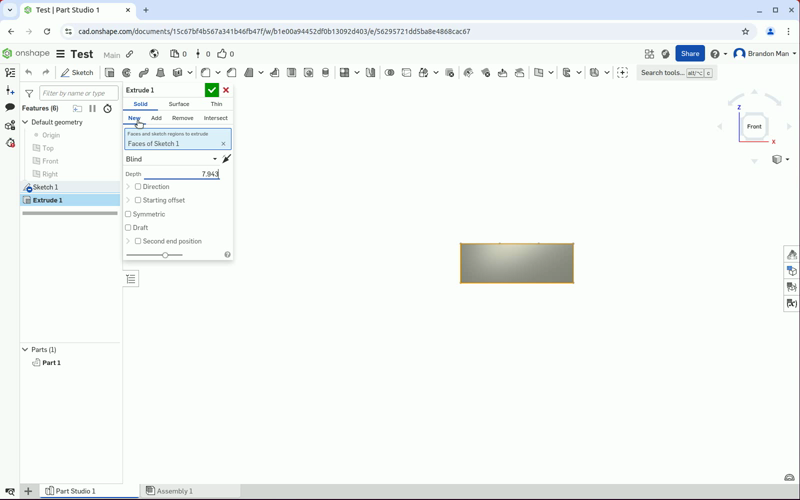
key(enter)
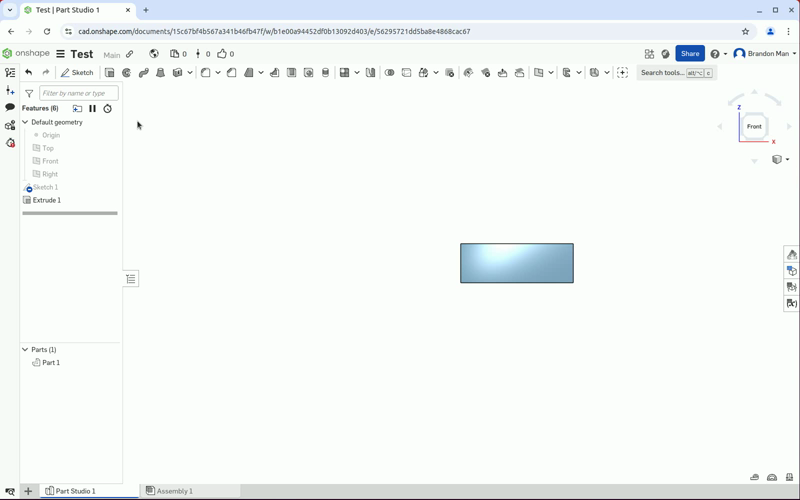
key(shift+h)
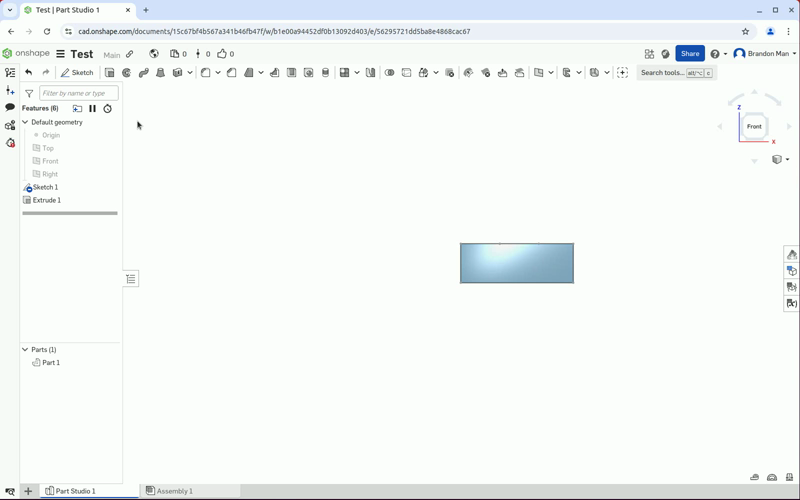
key(shift+h)
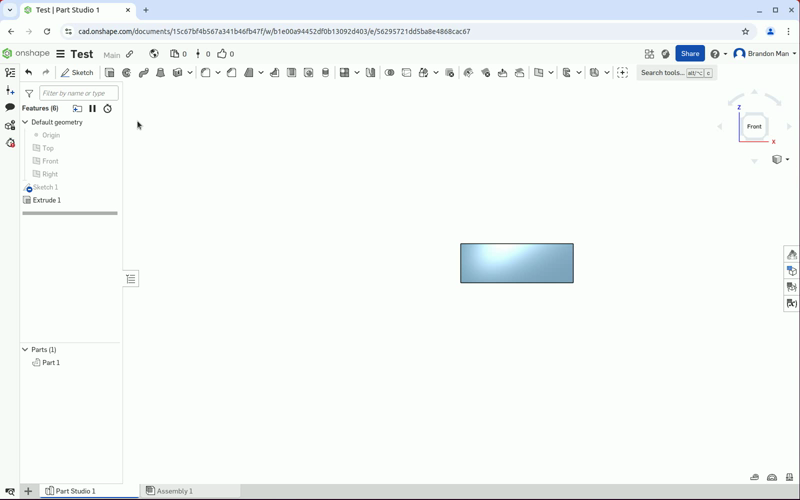
mouse_move(73, 189)
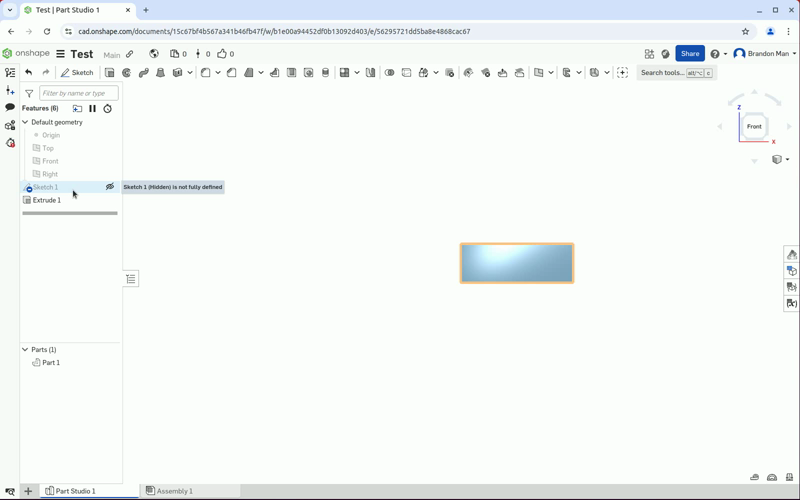
click(73, 189)
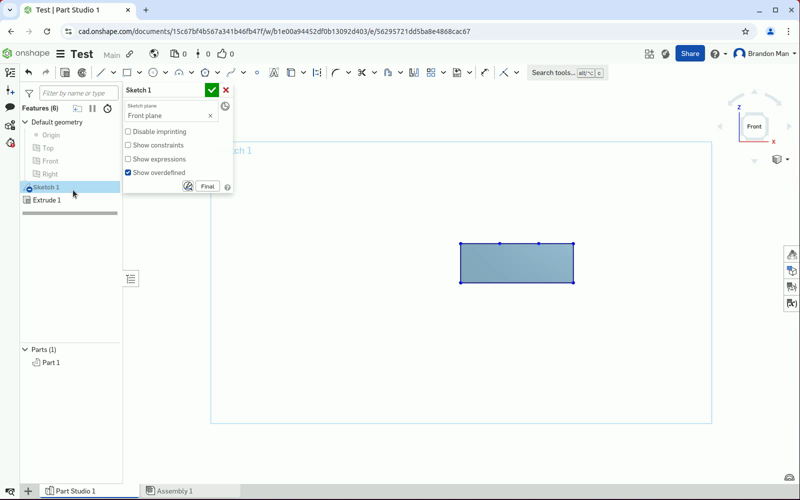
mouse_move(229, 92)
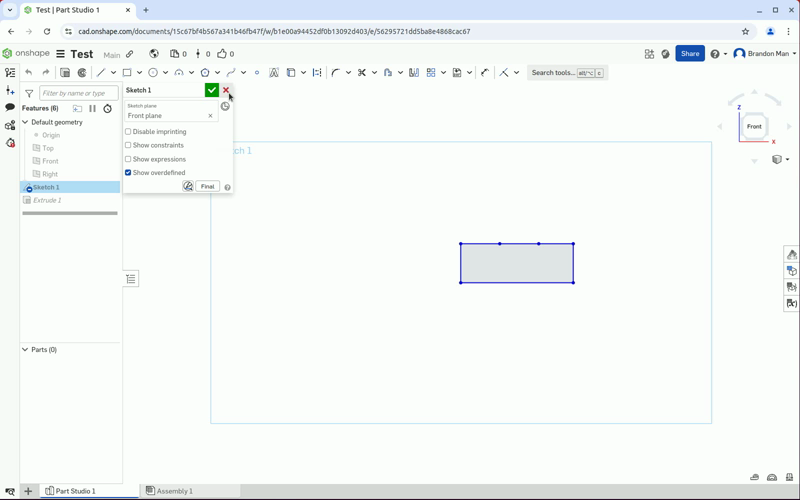
click(229, 92)
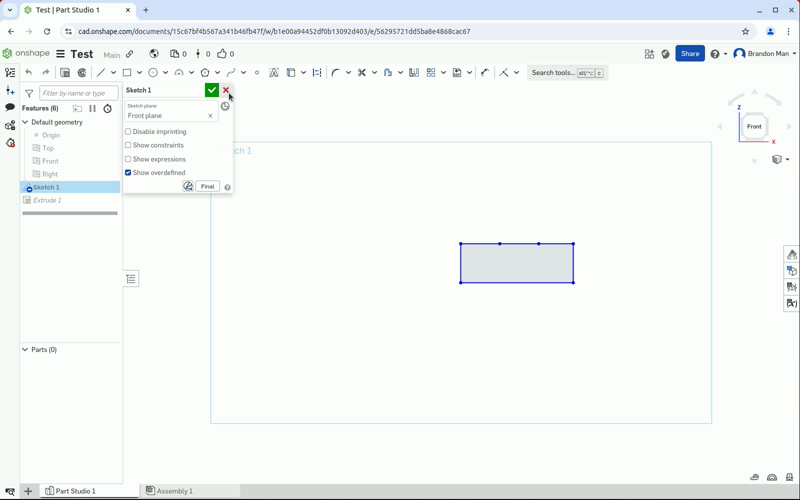
key(shift+s)
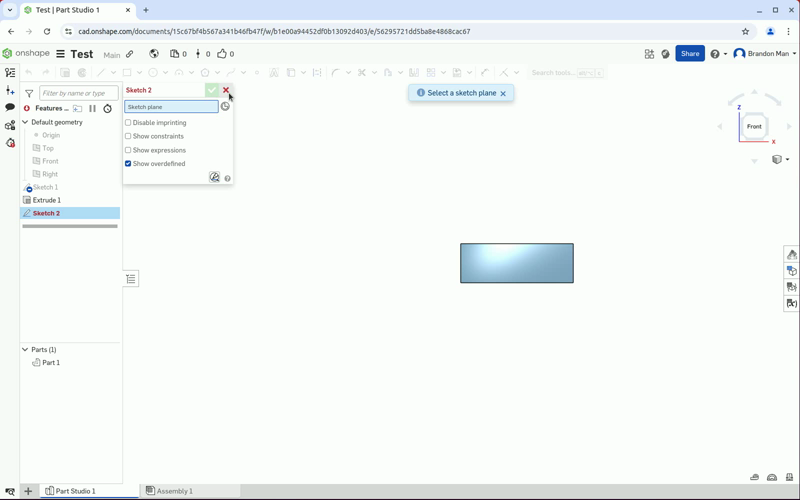
mouse_move(73, 163)
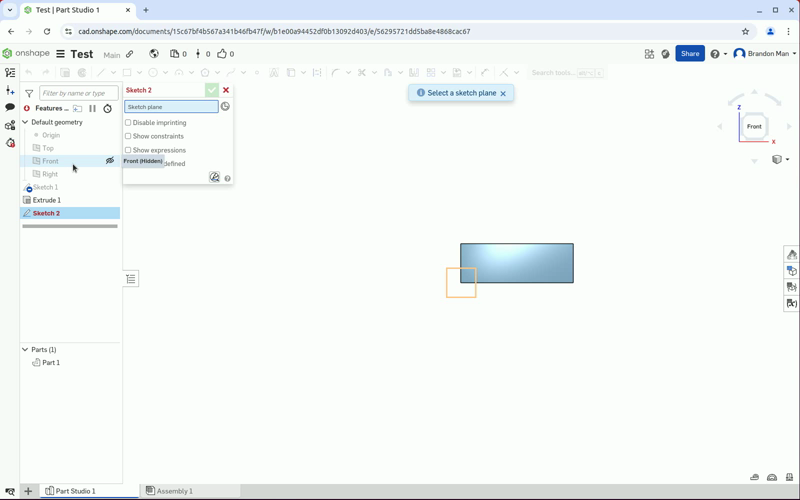
click(73, 163)
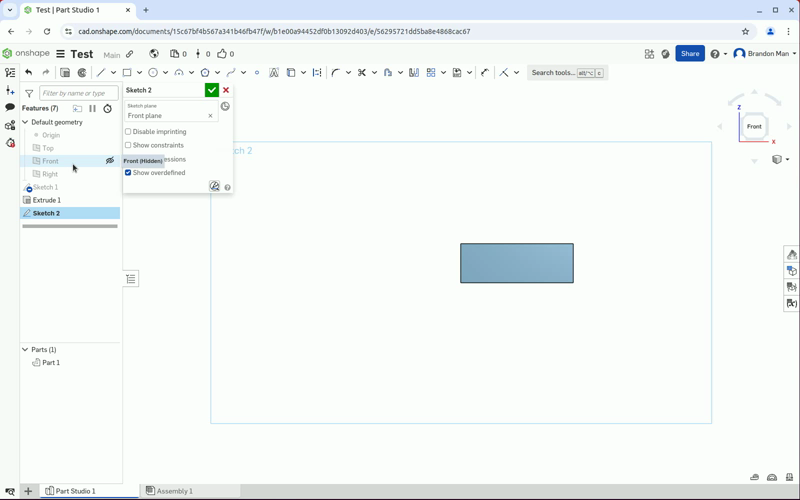
mouse_move(73, 352)
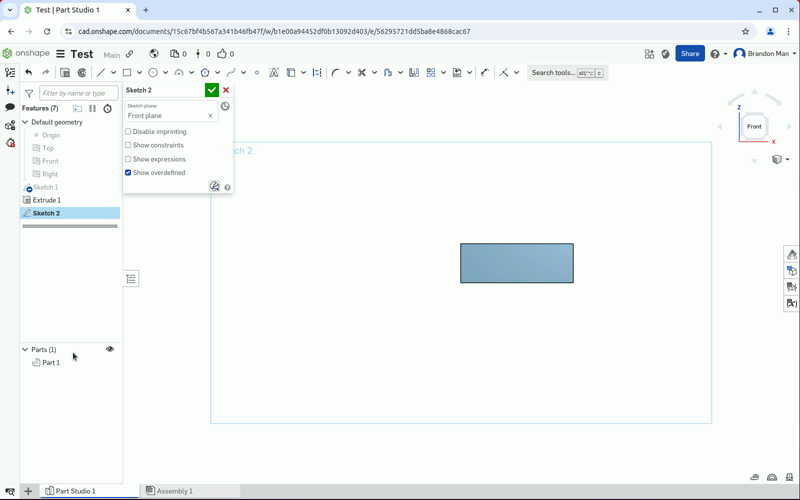
key(y)
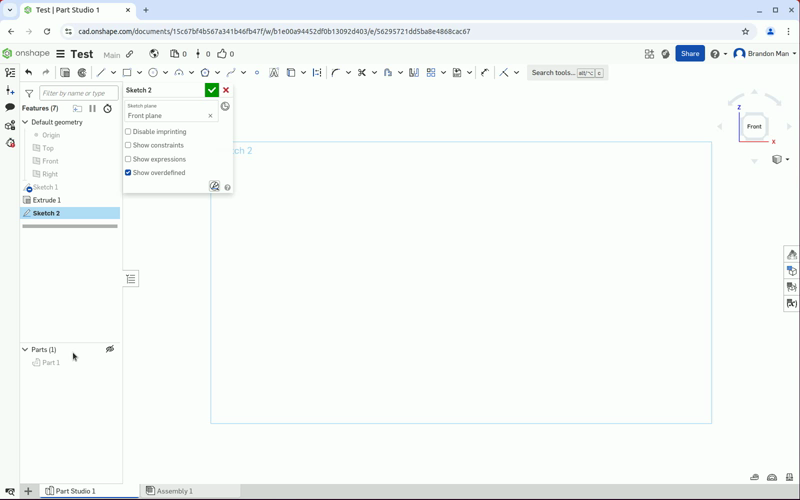
key(l)
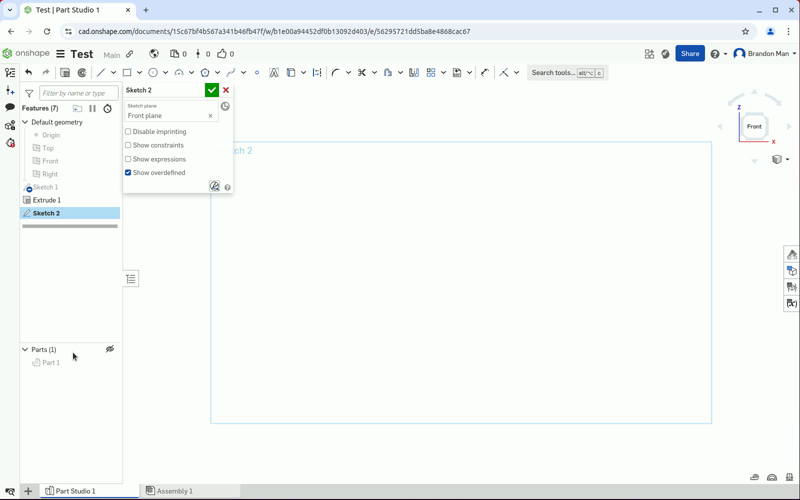
key_down(shift)
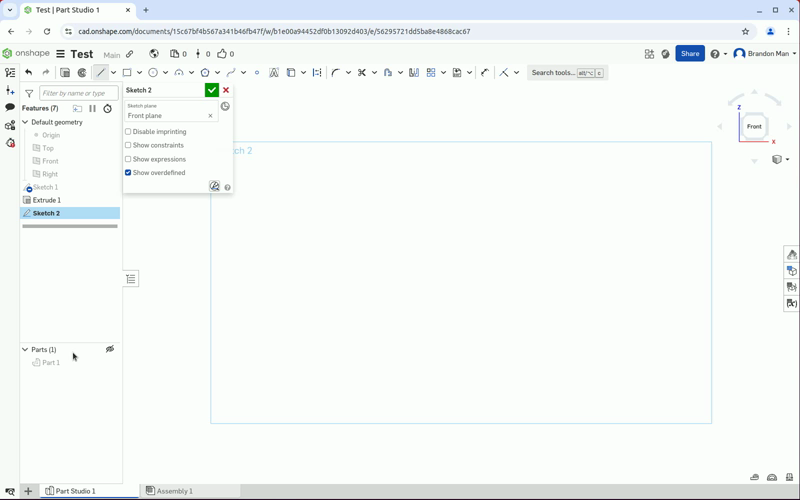
mouse_move(499, 244)
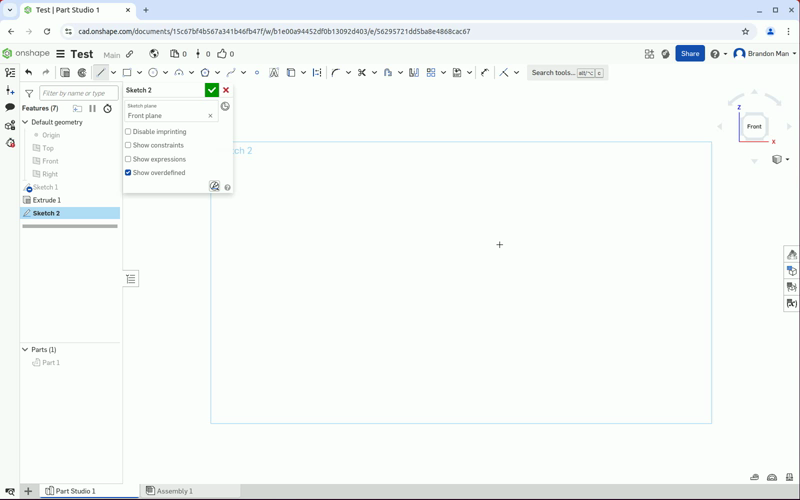
click(499, 244)
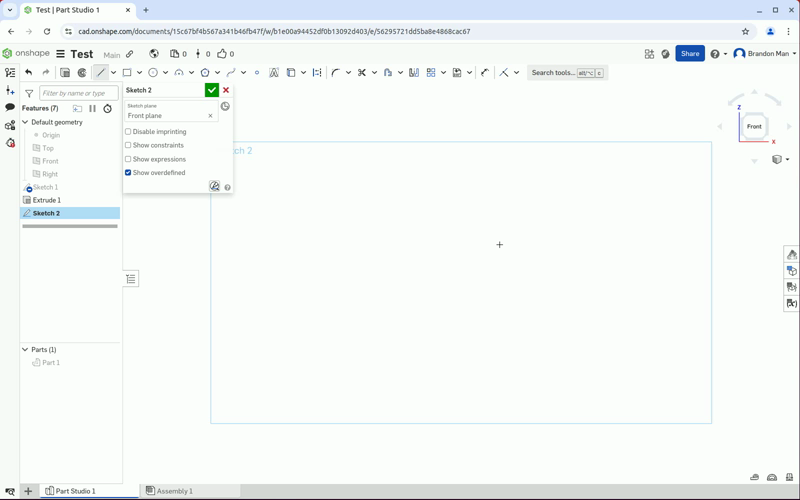
key_up(shift)
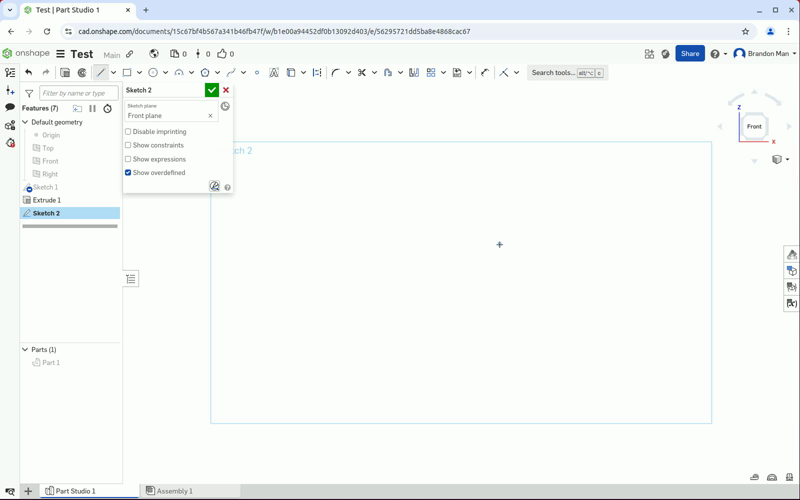
key_down(shift)
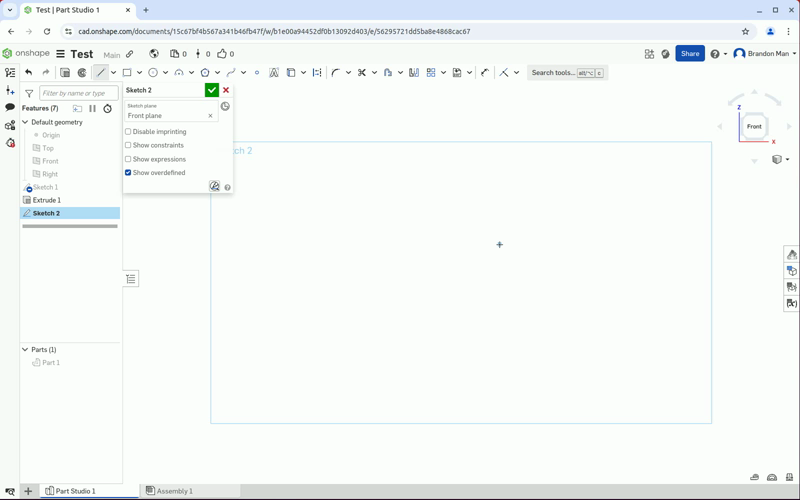
mouse_move(529, 244)
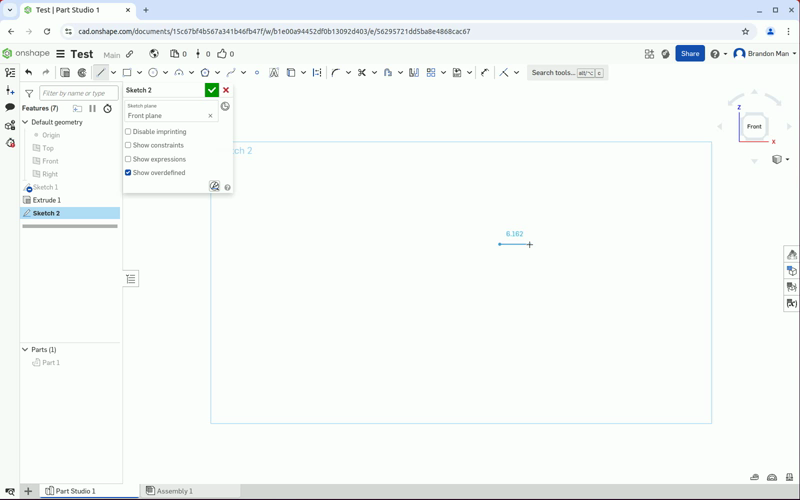
mouse_move(538, 244)
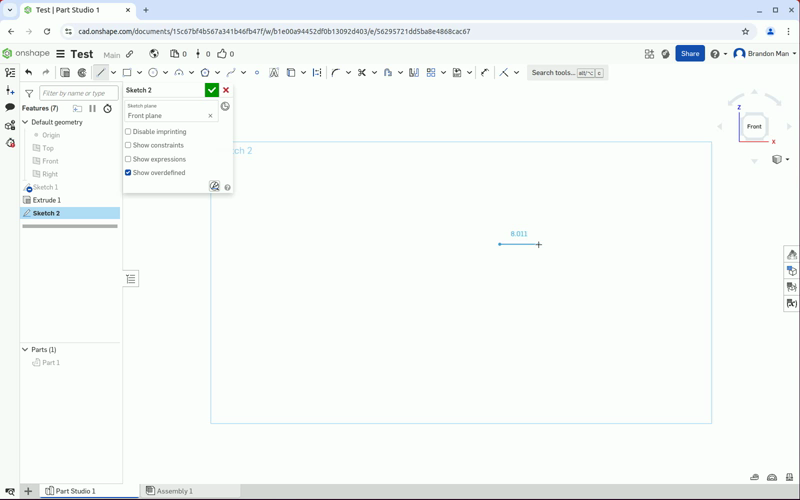
click(538, 244)
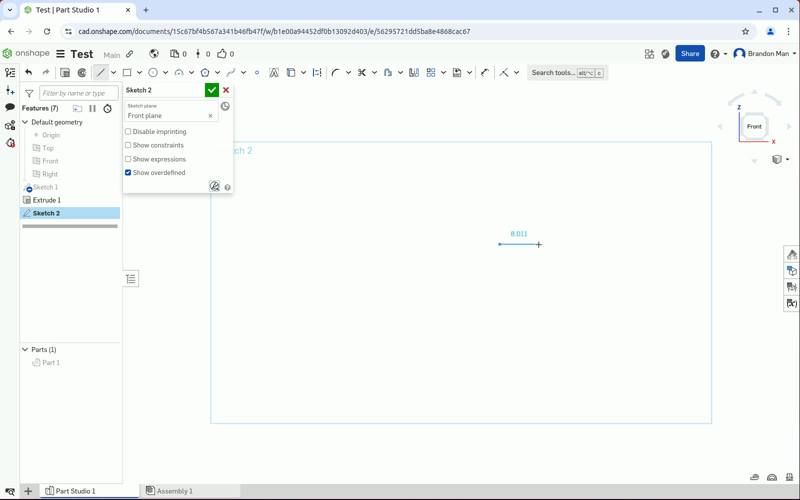
key_up(shift)
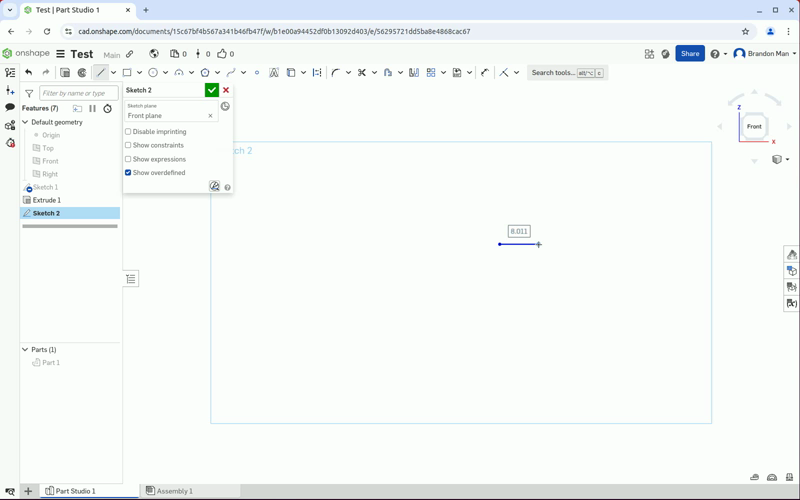
key_down(shift)
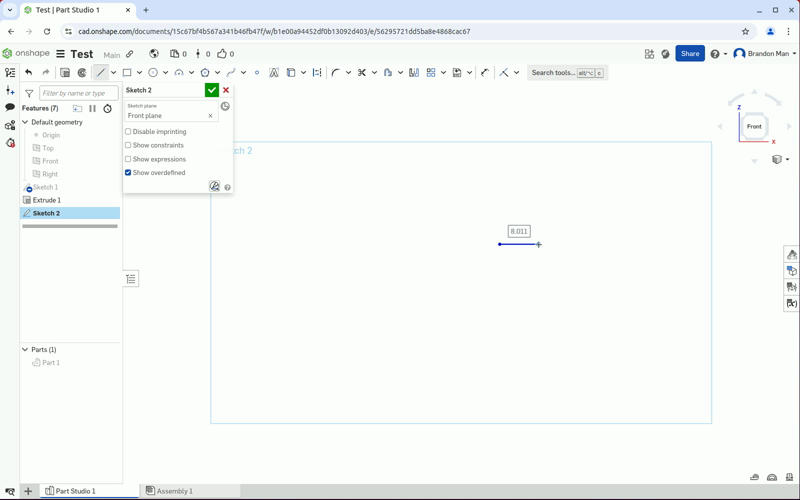
mouse_move(568, 244)
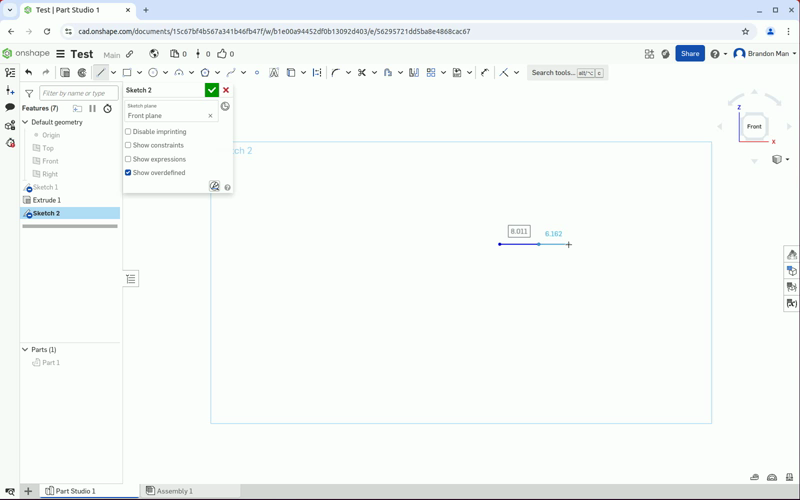
mouse_move(538, 204)
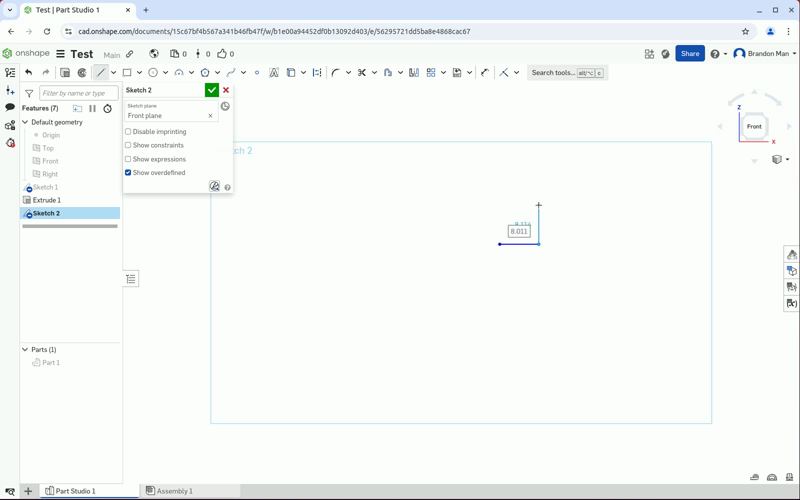
click(538, 204)
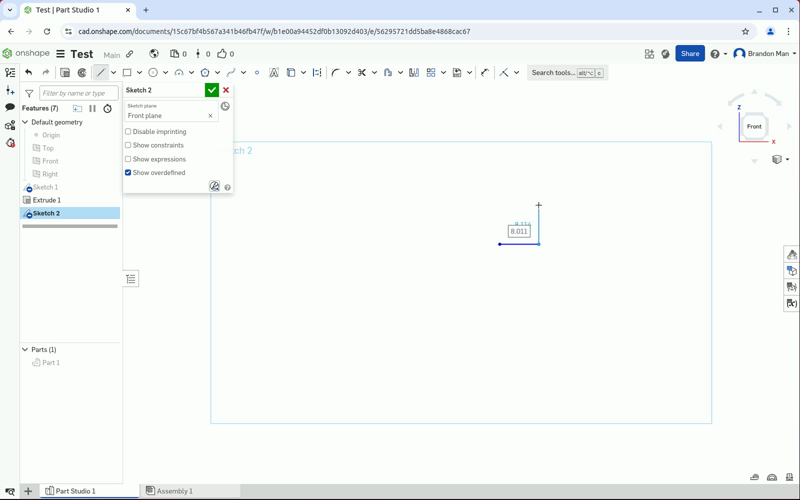
key_up(shift)
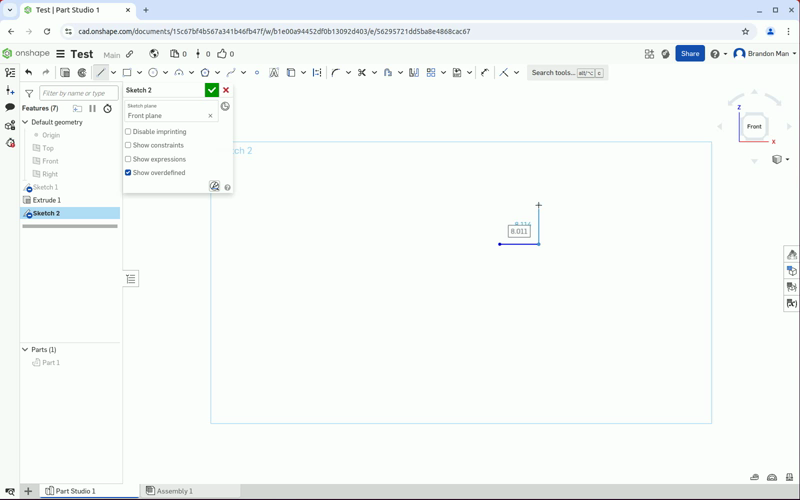
key_down(shift)
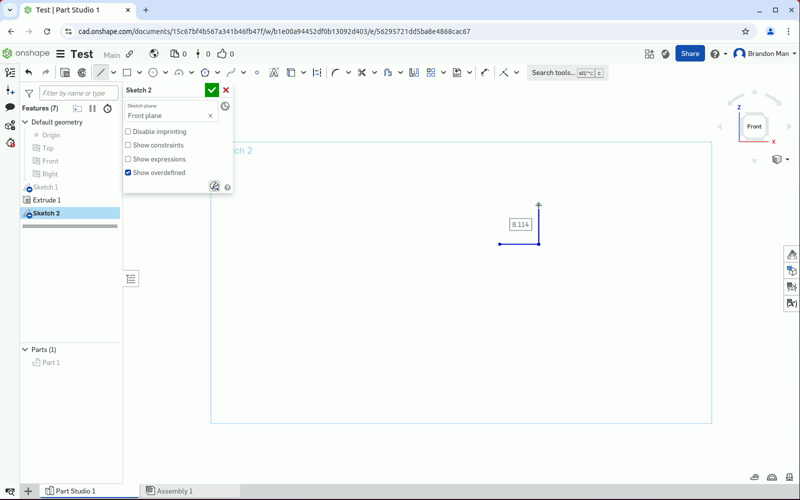
mouse_move(568, 204)
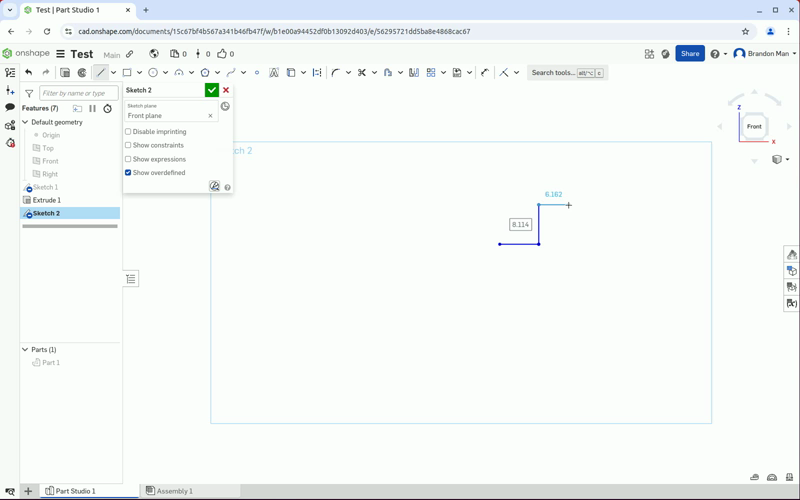
mouse_move(499, 204)
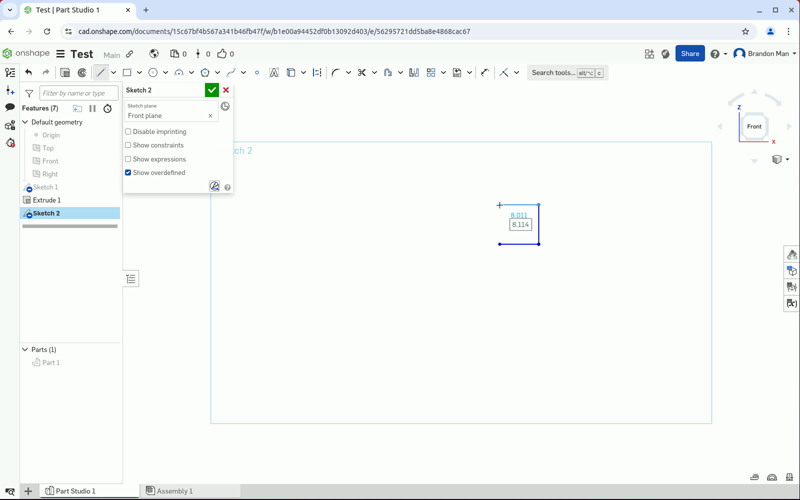
click(499, 204)
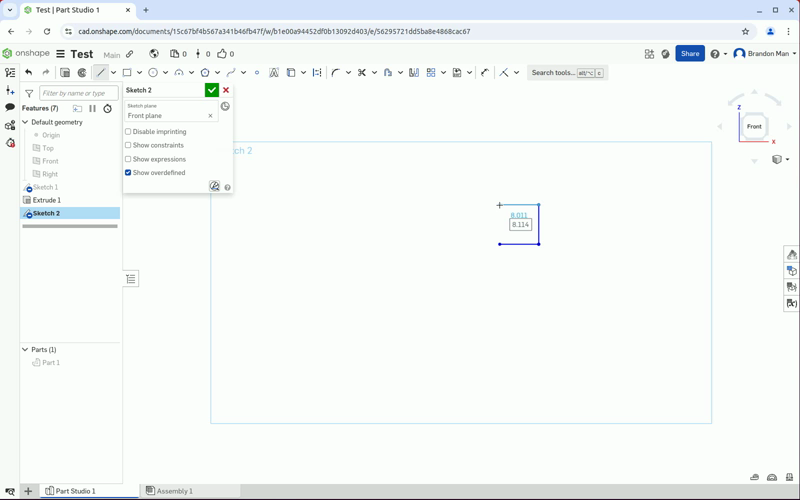
key_up(shift)
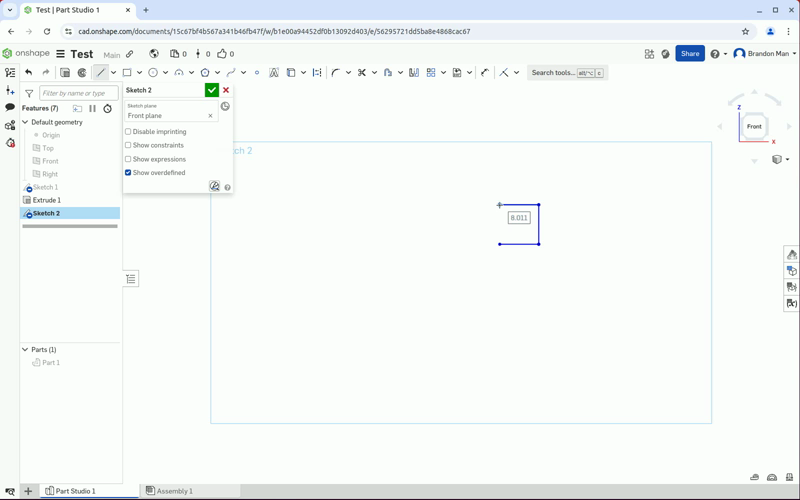
mouse_move(529, 204)
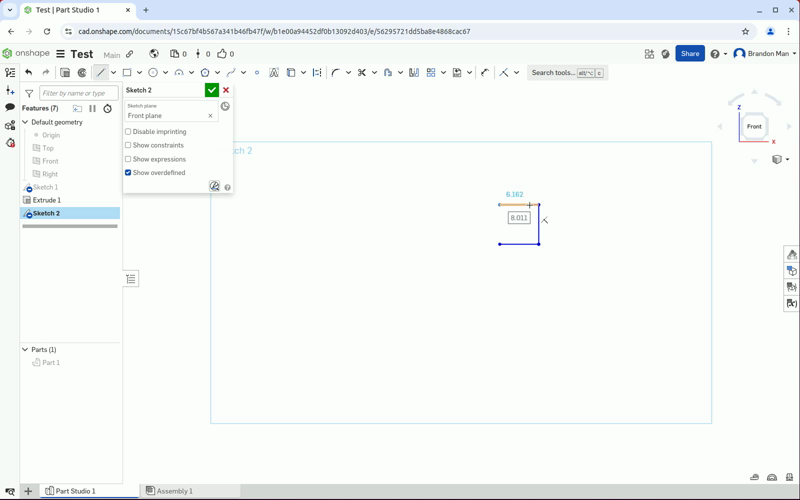
key_down(shift)
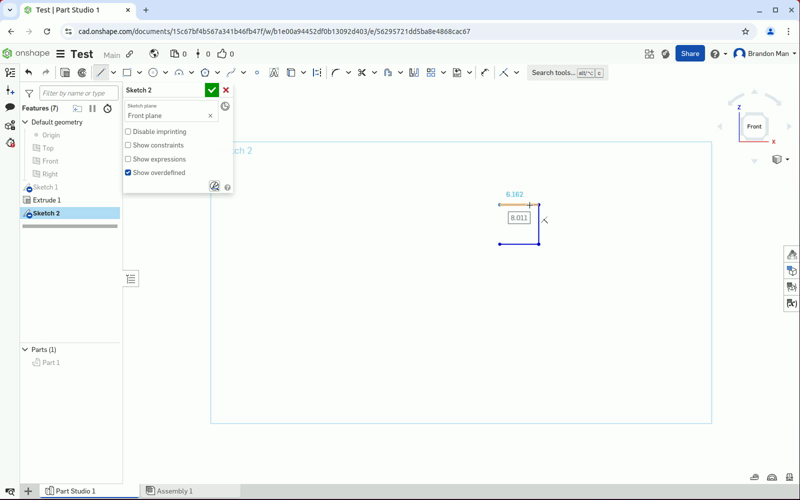
mouse_move(499, 244)
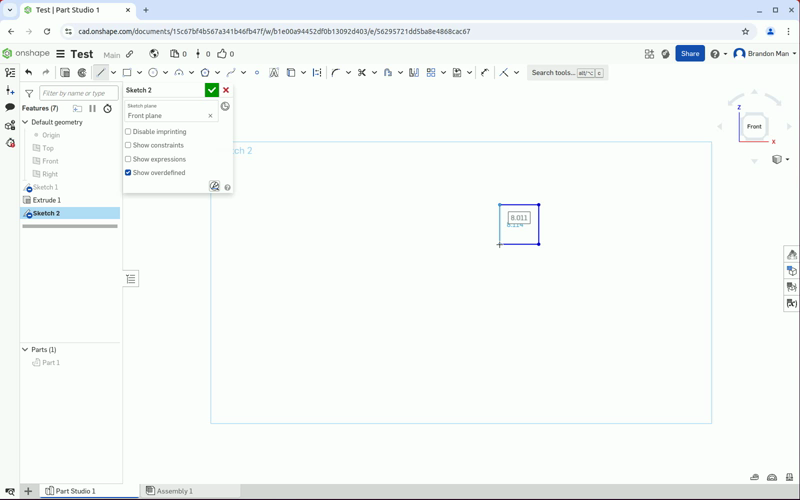
key_up(shift)
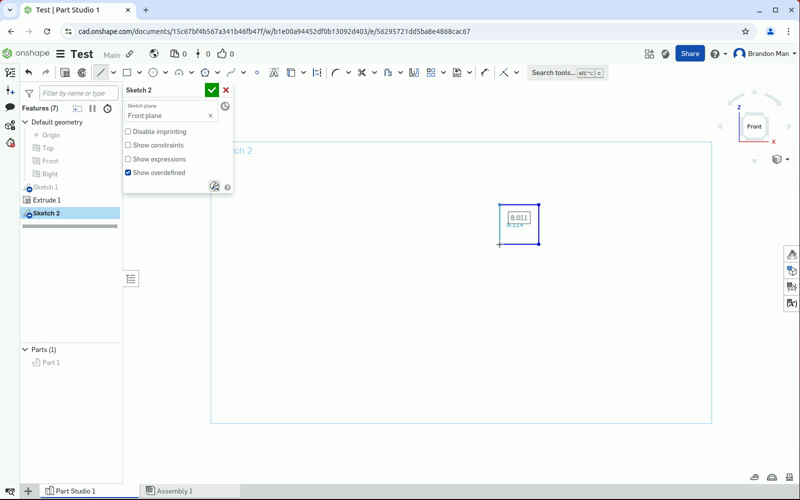
click(499, 244)
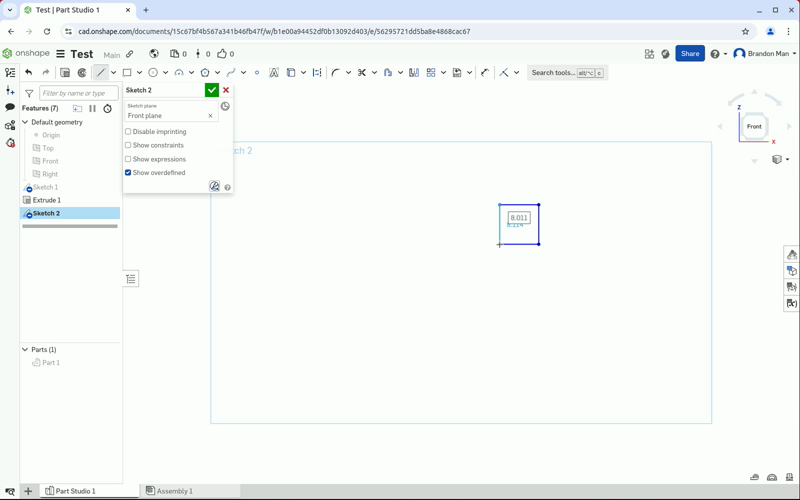
key(esc)
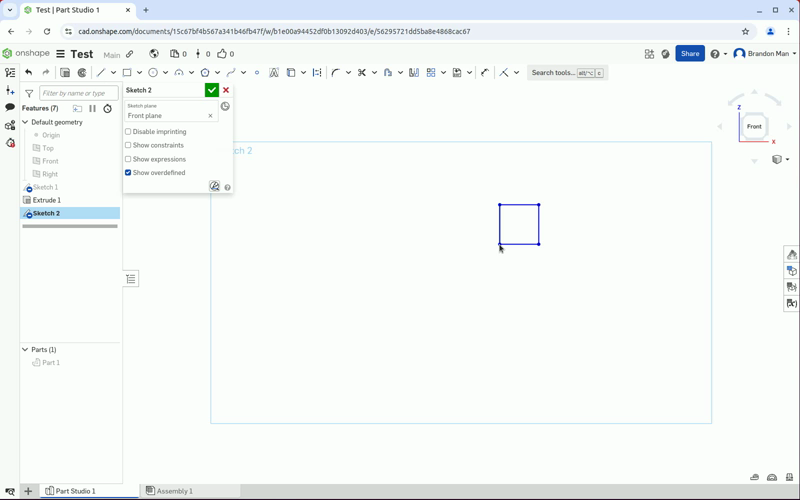
mouse_move(537, 220)
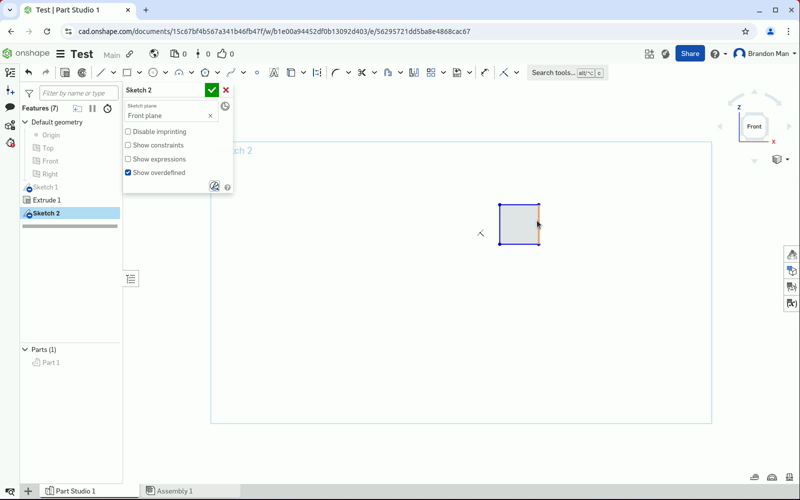
scroll(6)
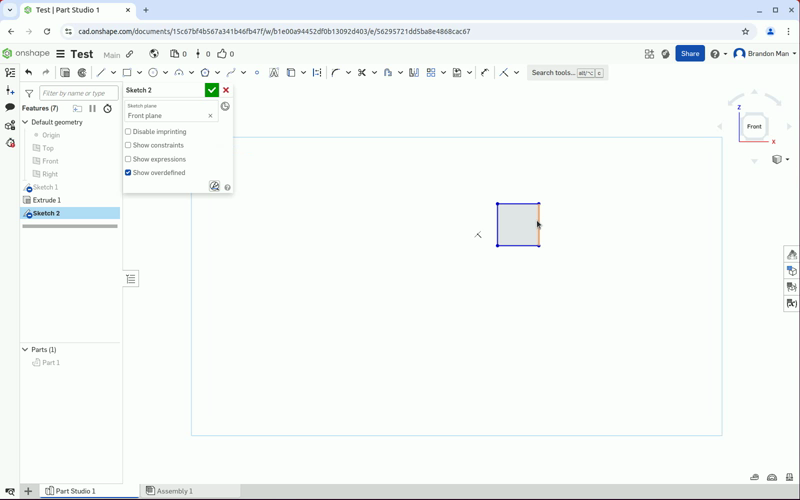
scroll(6)
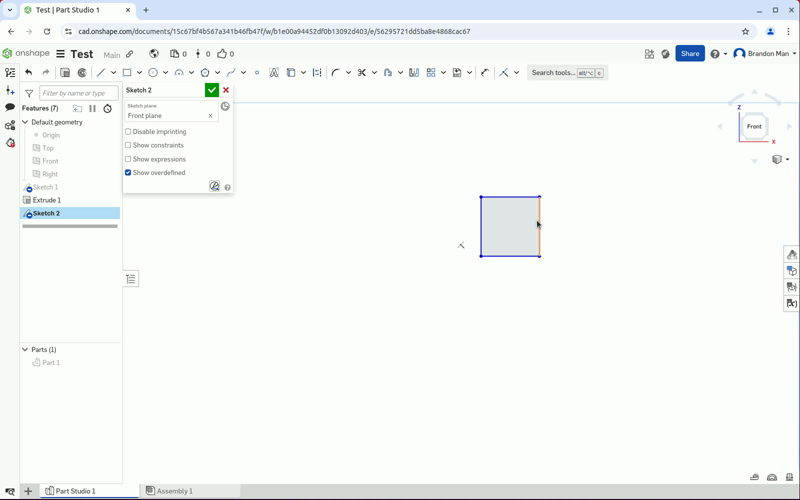
scroll(6)
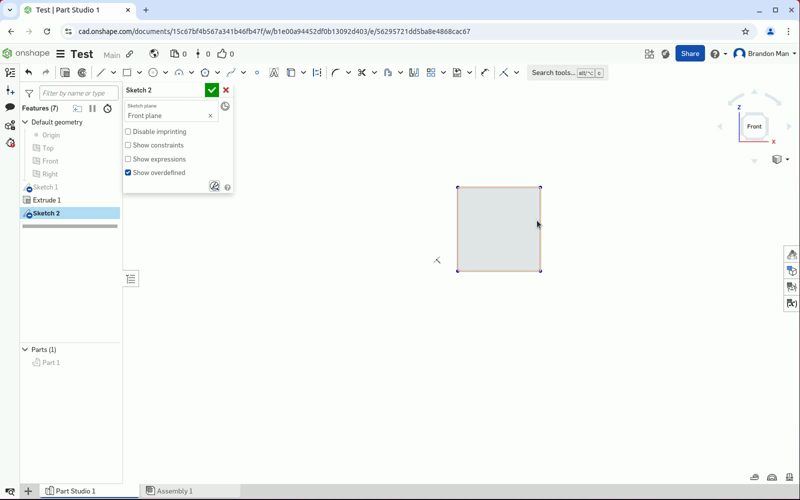
scroll(6)
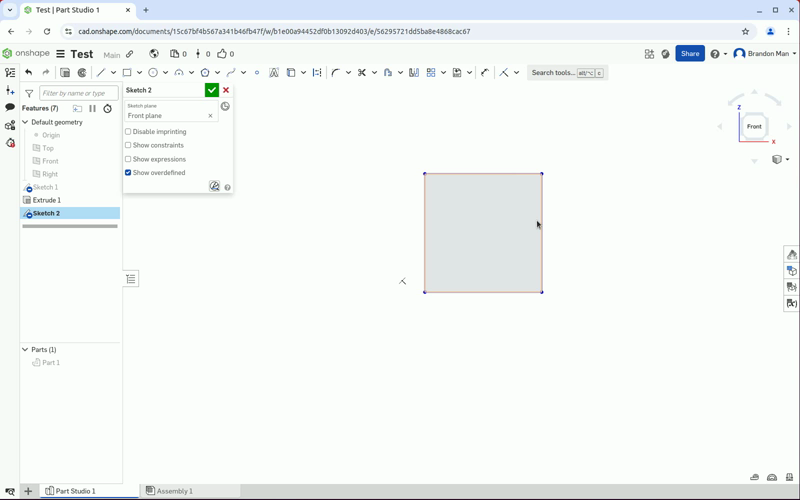
scroll(6)
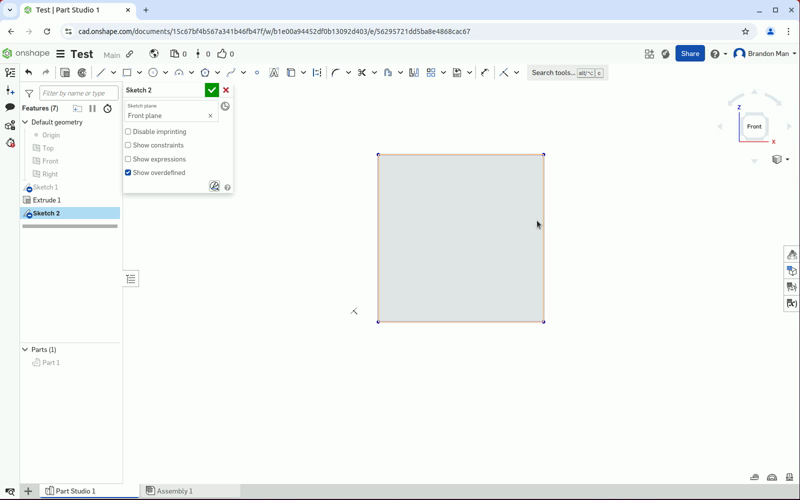
scroll(6)
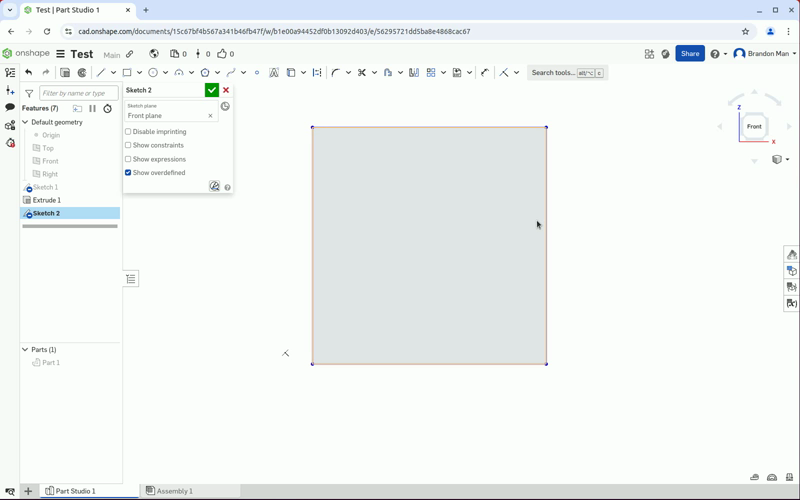
scroll(6)
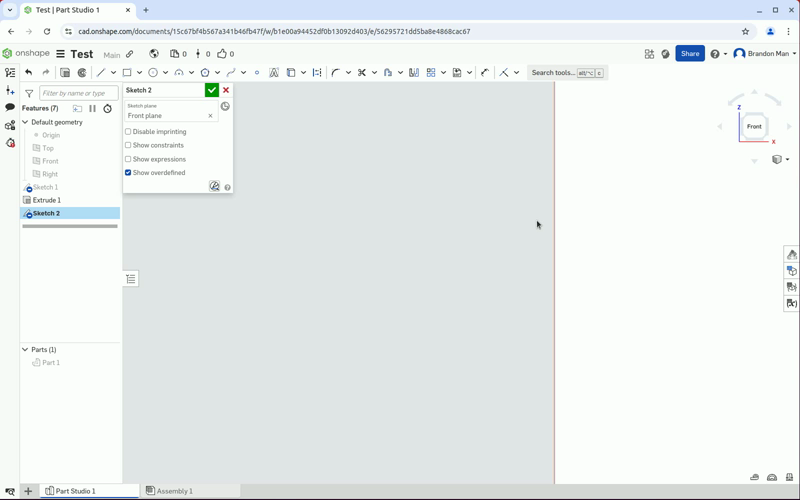
click(537, 220)
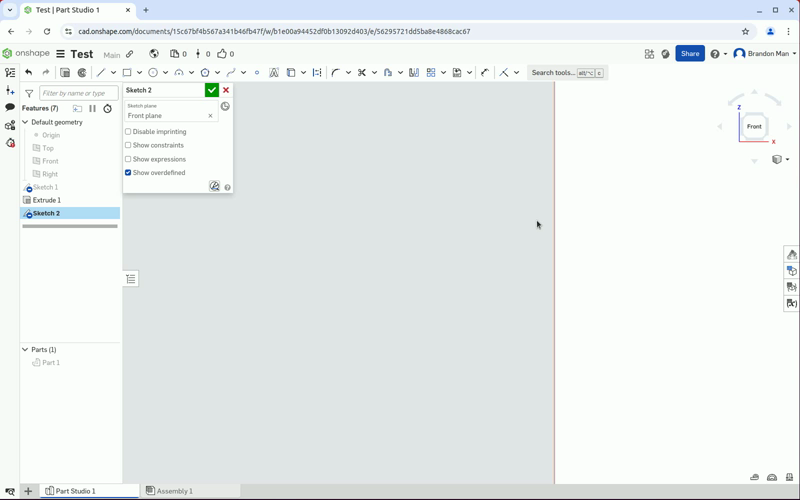
scroll(-6)
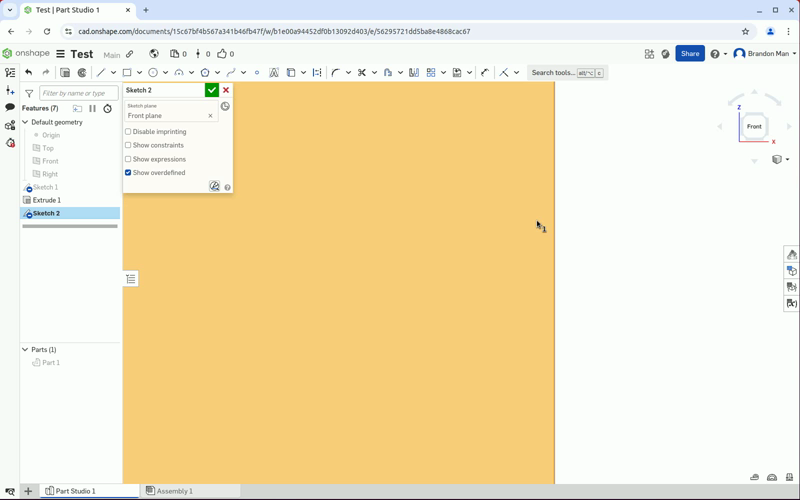
scroll(-6)
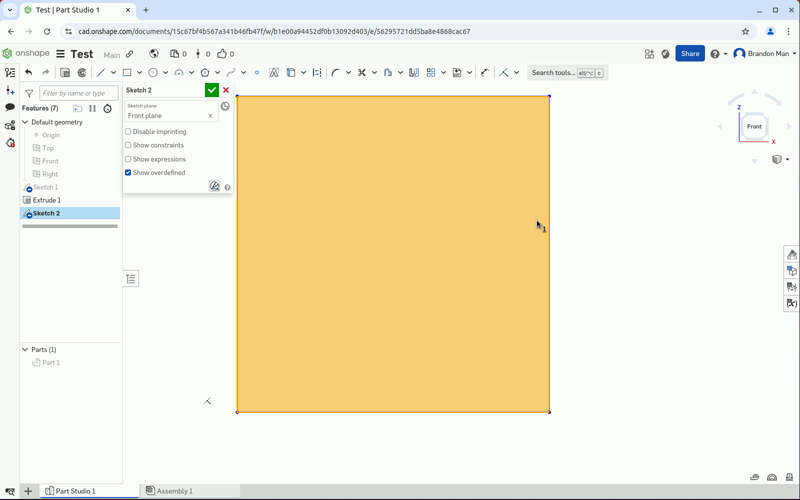
scroll(-6)
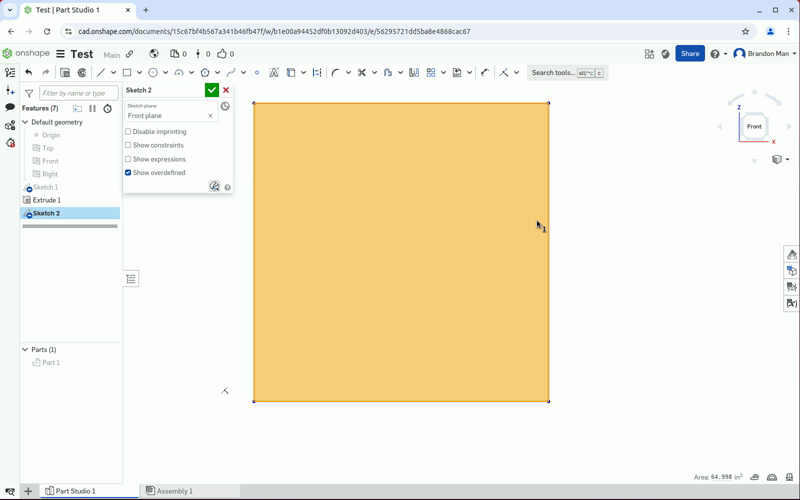
scroll(-6)
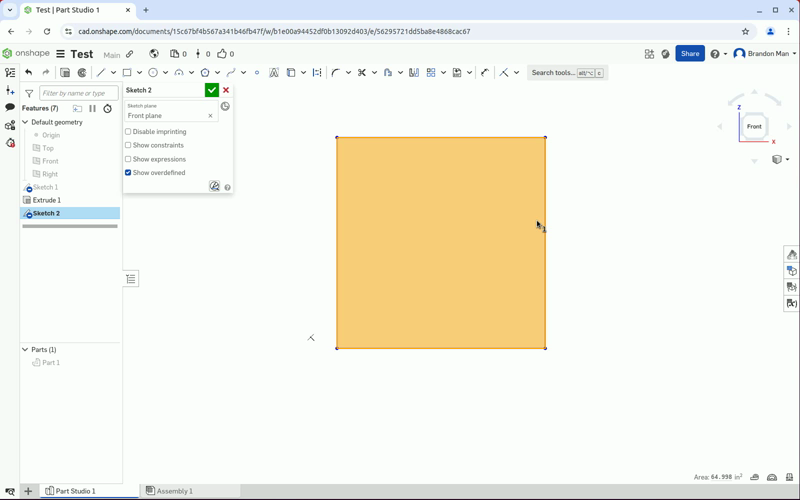
scroll(-6)
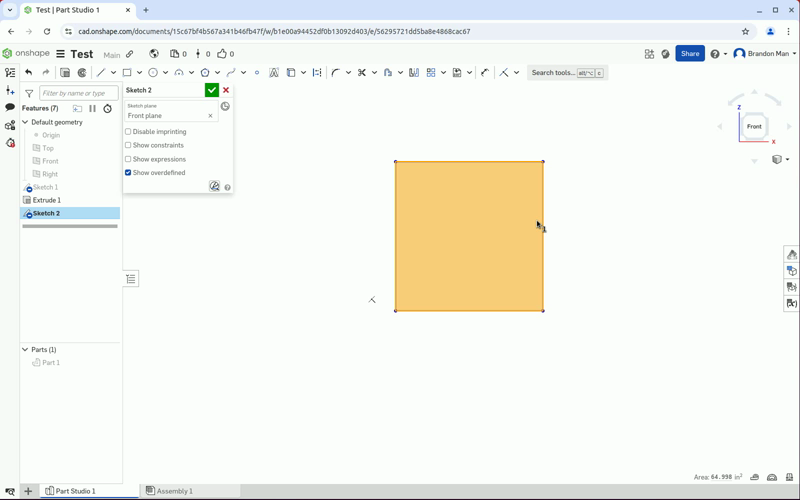
scroll(-6)
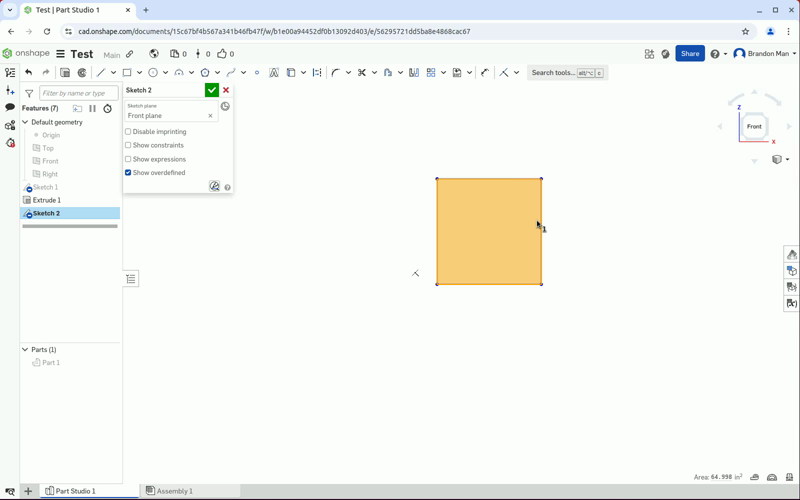
scroll(-6)
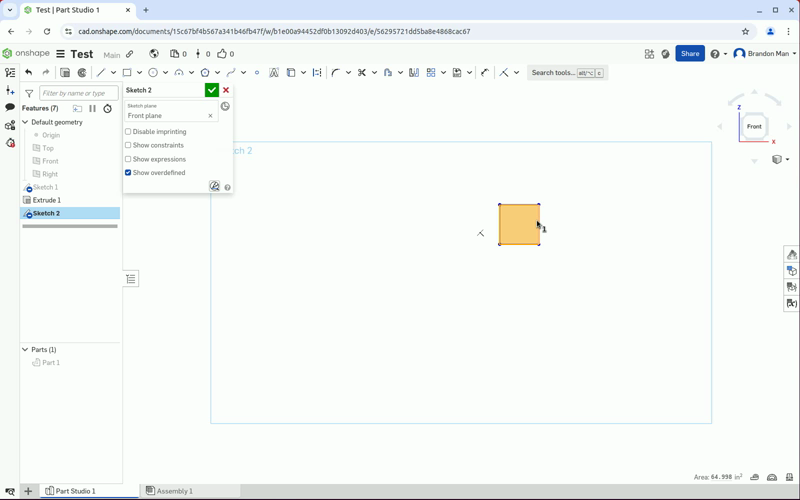
mouse_move(73, 352)
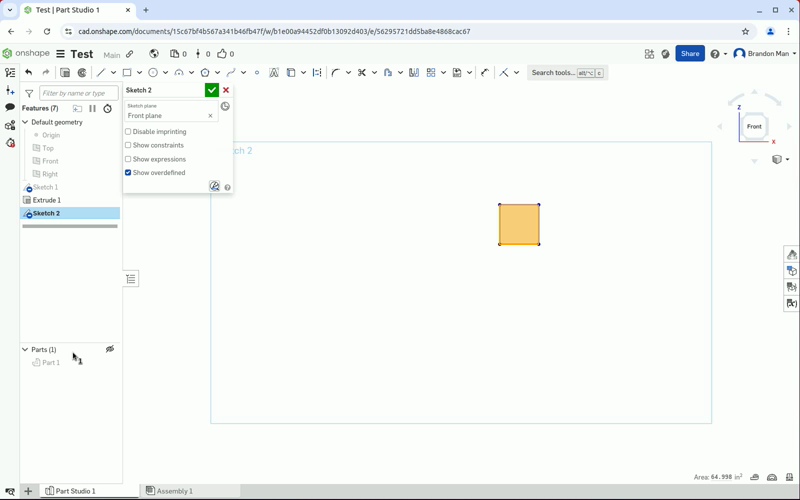
key(shift+y)
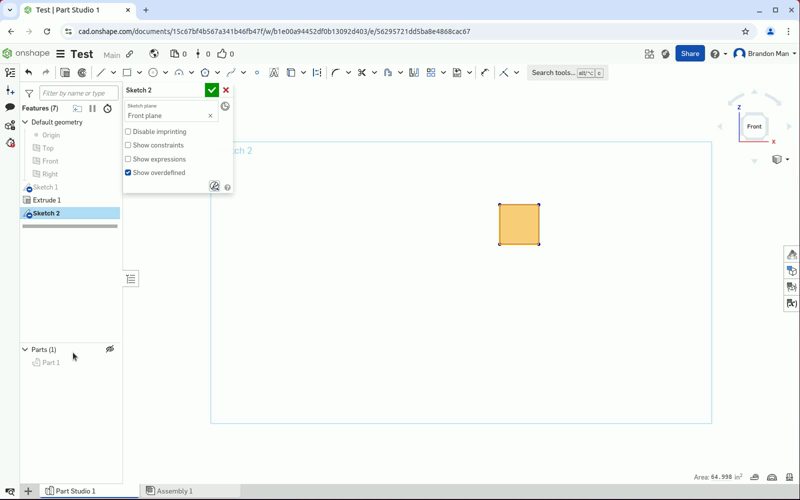
key(shift+e)
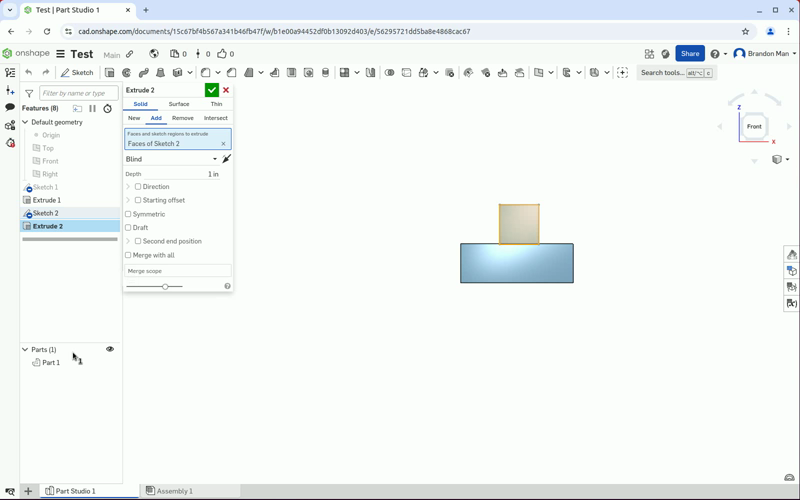
mouse_move(143, 106)
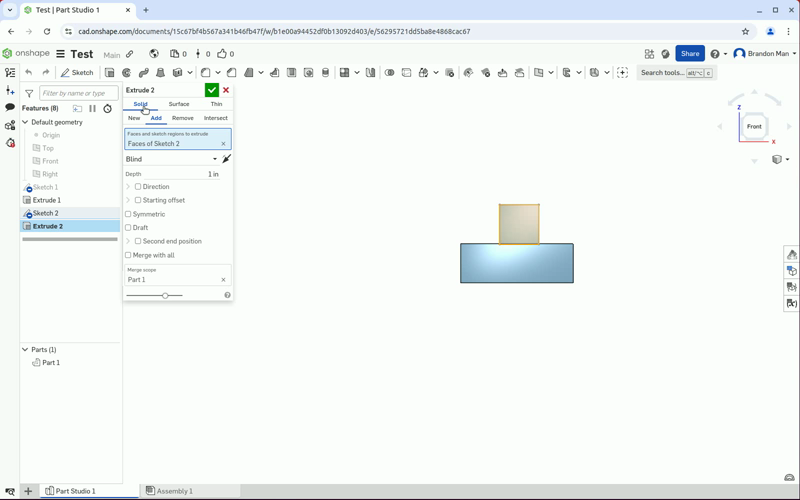
click(143, 106)
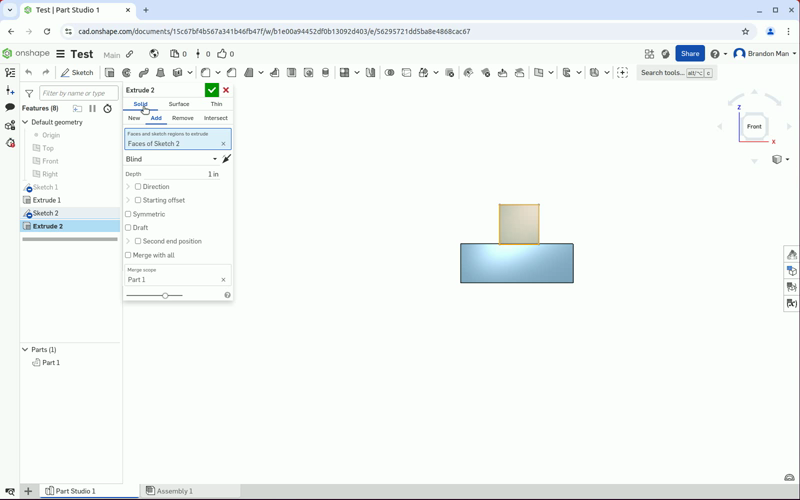
mouse_move(137, 120)
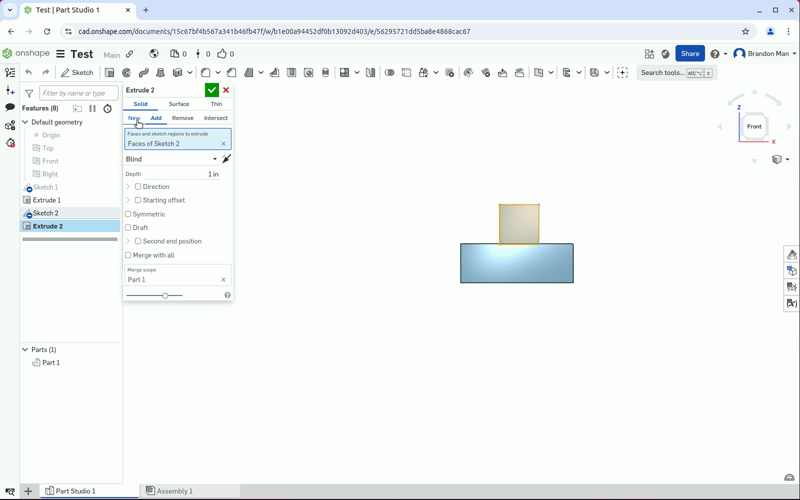
click(137, 120)
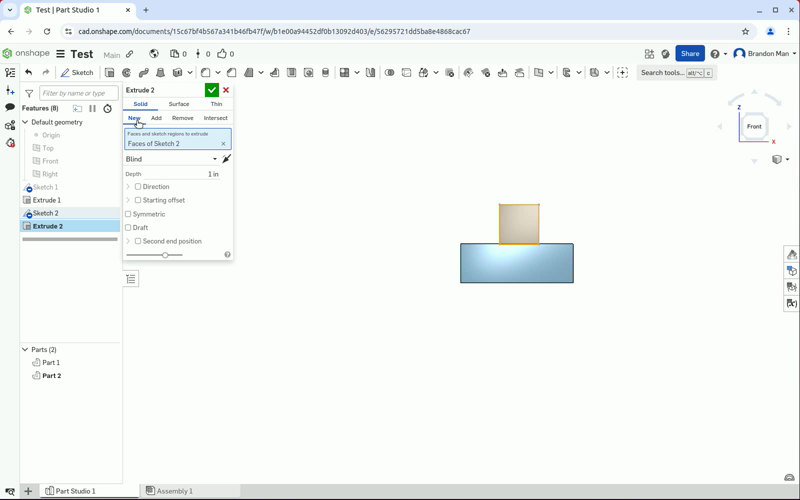
key(tab, 4)
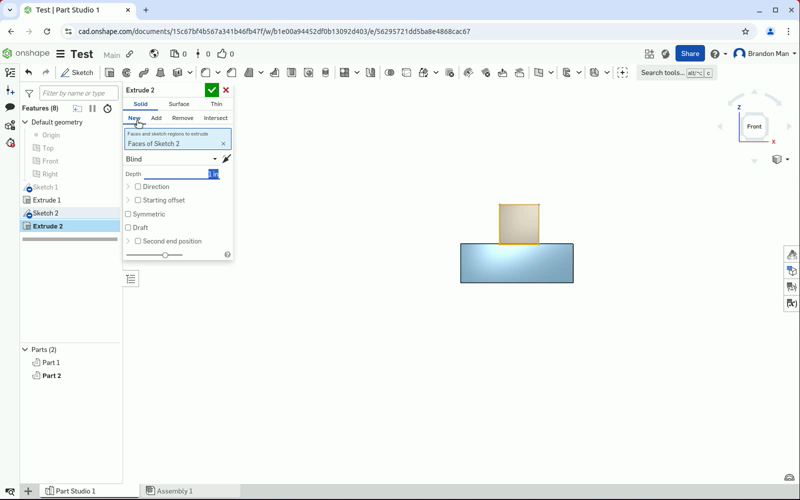
text(7.943)
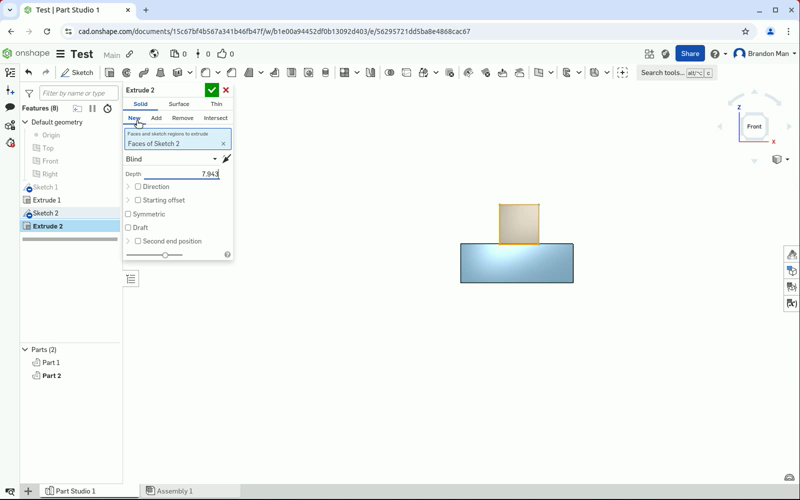
key(enter)
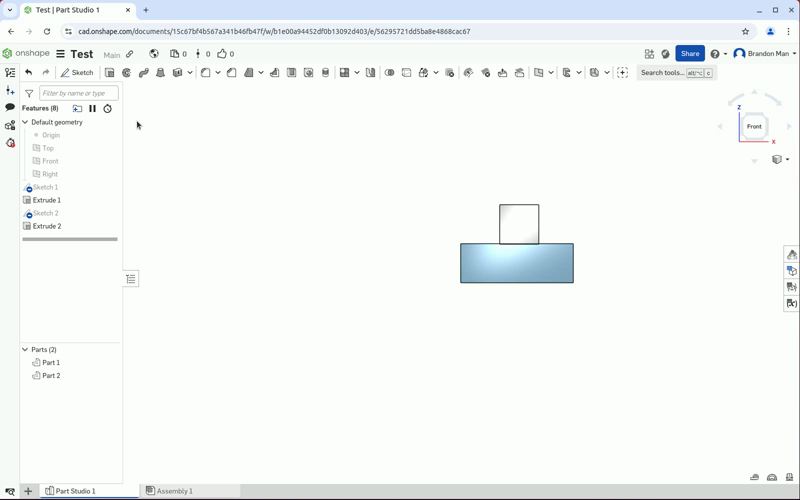
key(shift+h)
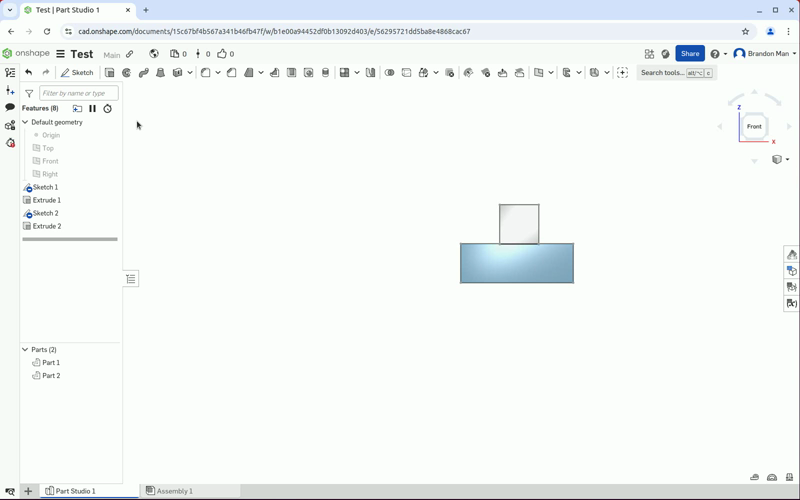
key(shift+h)
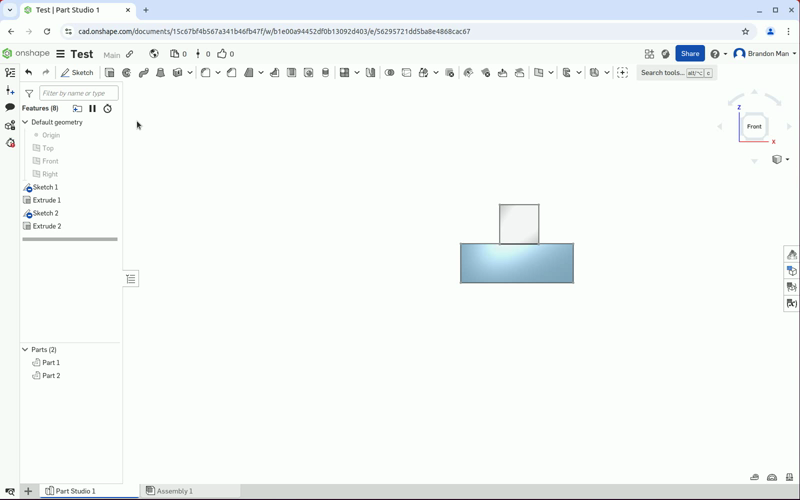
key(shift+7)
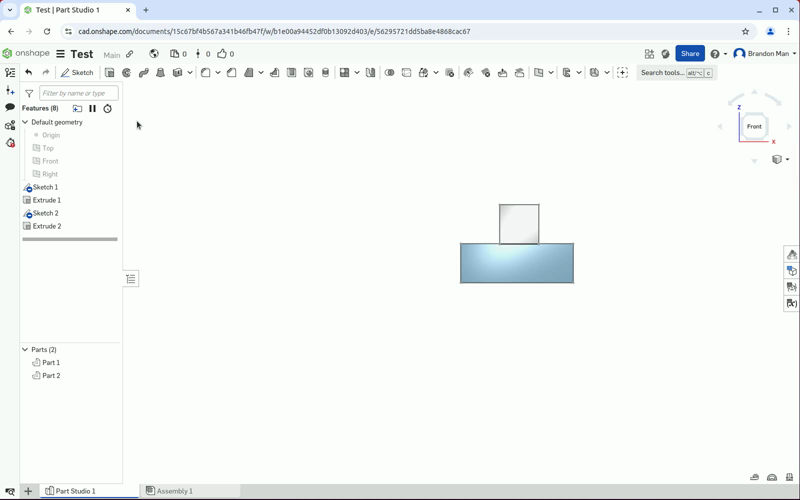
key(left, 2)
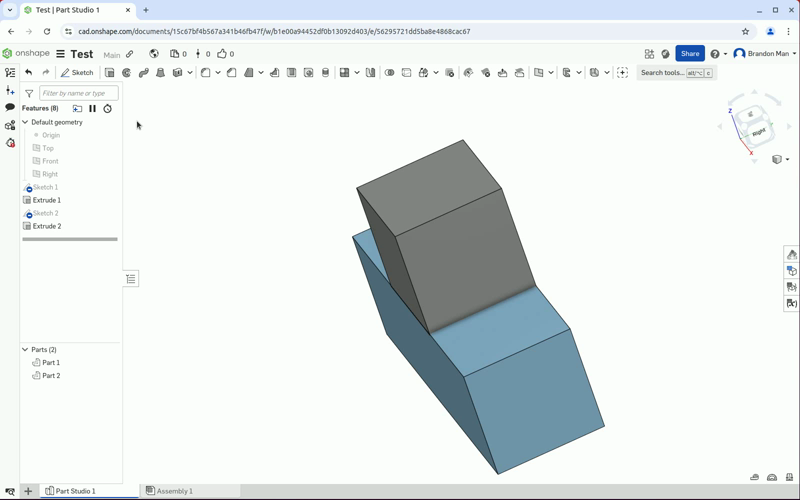
key(down, 2)
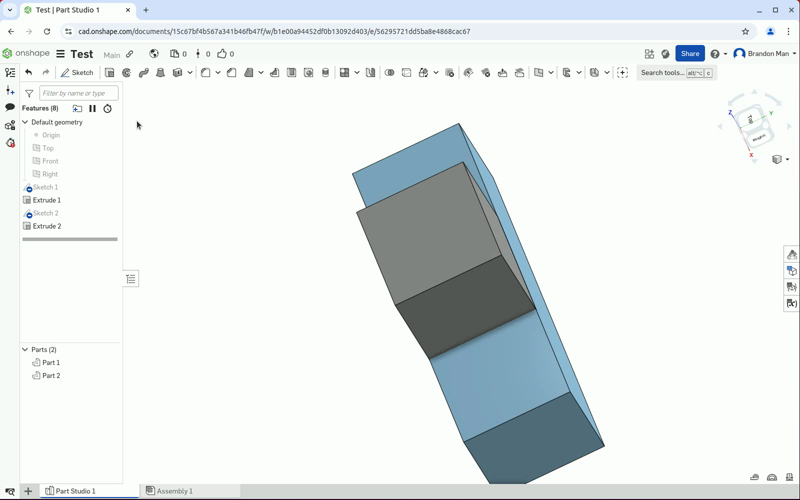
key(up, 2)
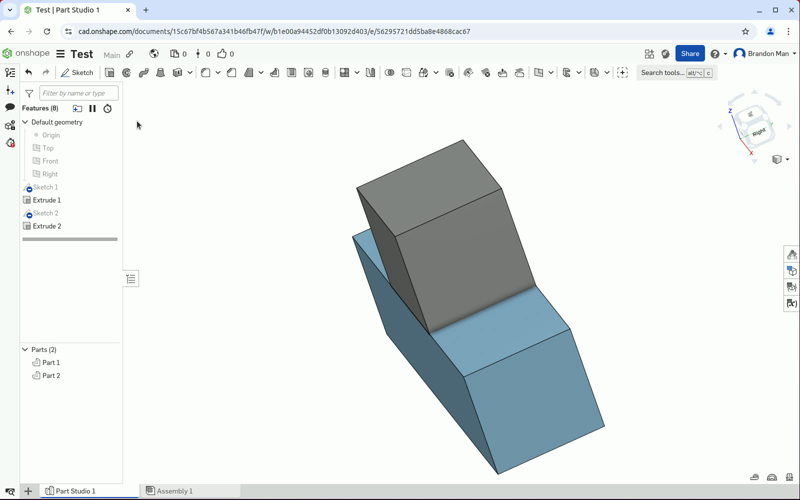
key(right, 2)
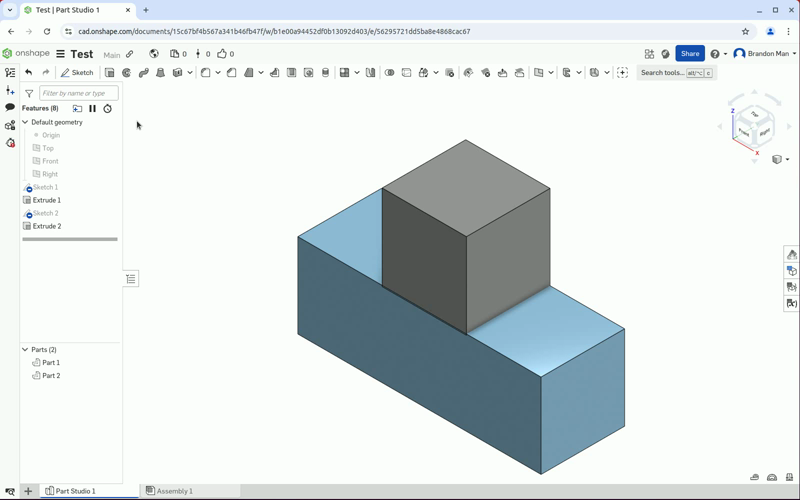
mouse_move(73, 189)
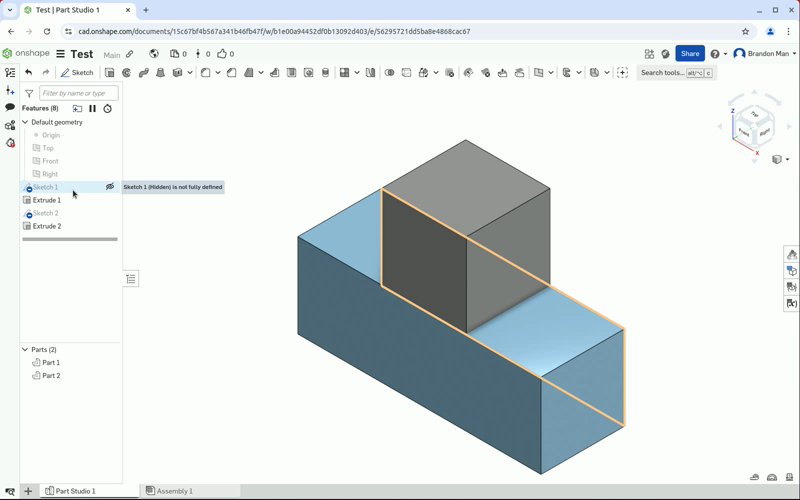
click(73, 189)